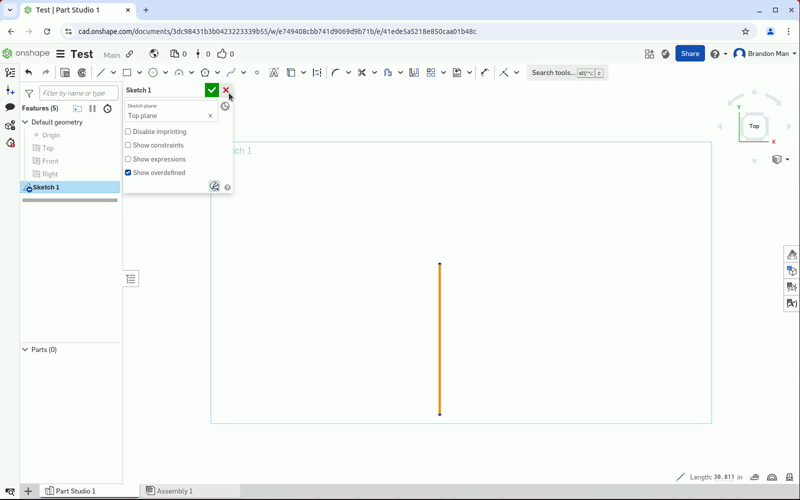
key(shift+h)
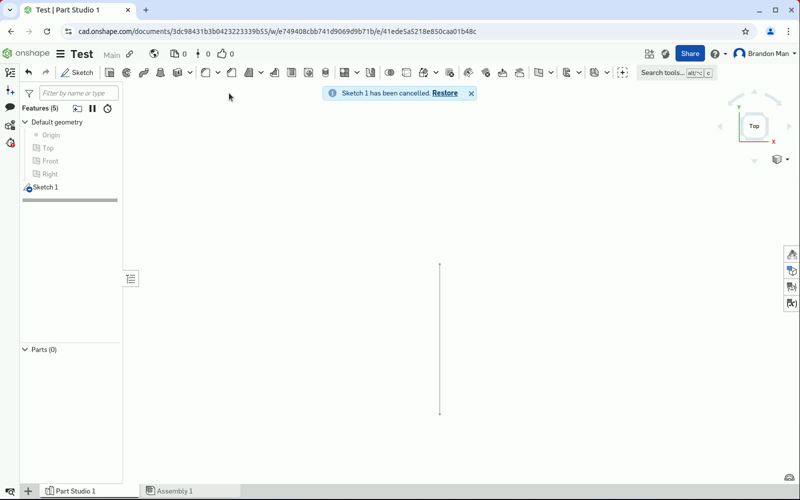
mouse_move(73, 352)
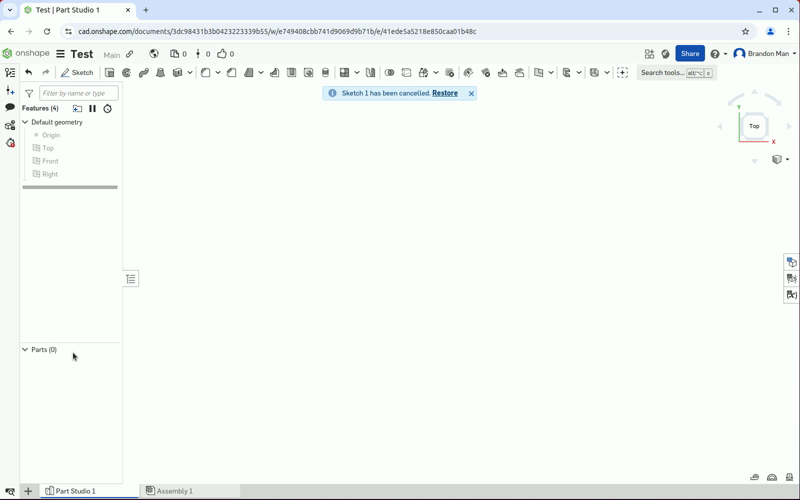
key(y)
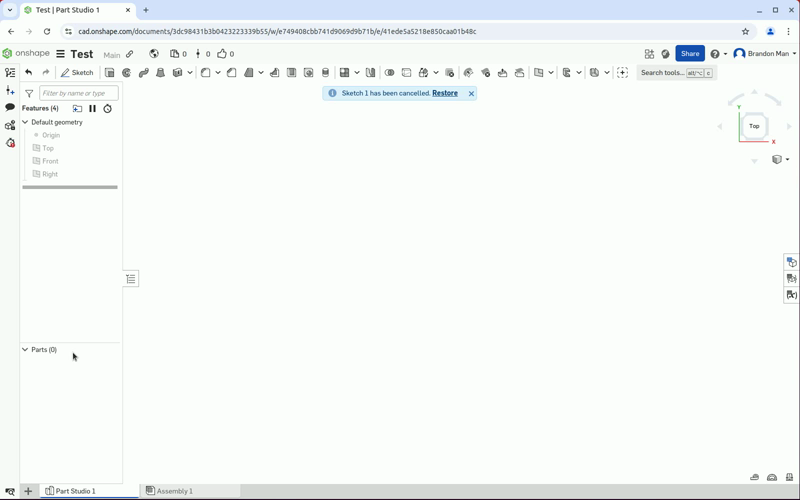
key(shift+p)
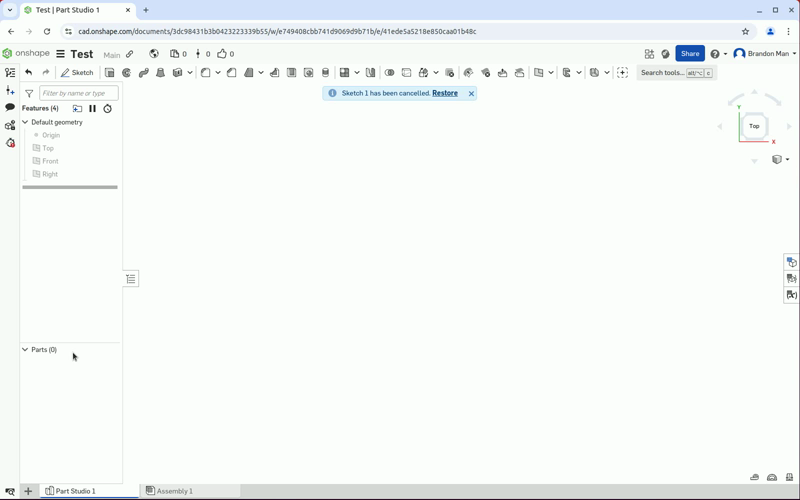
key(space)
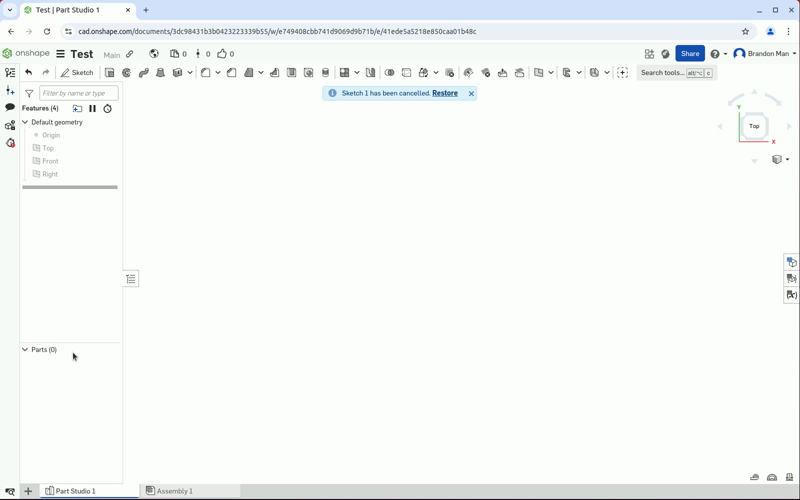
key_down(shift)
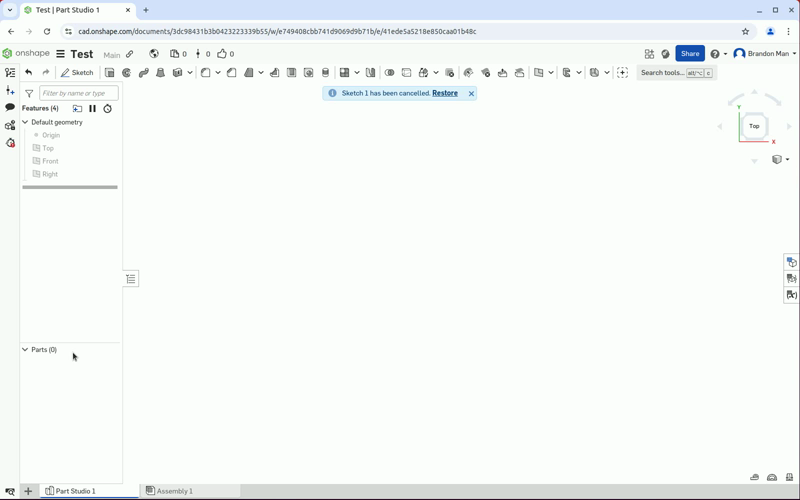
key(up)
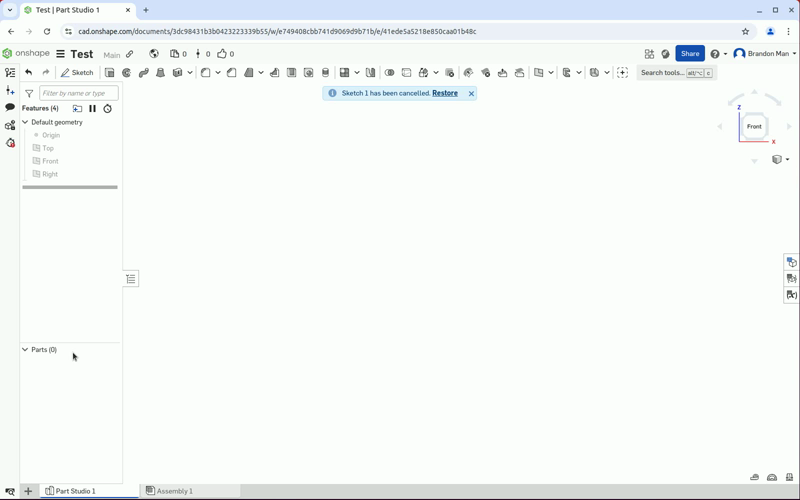
key_up(shift)
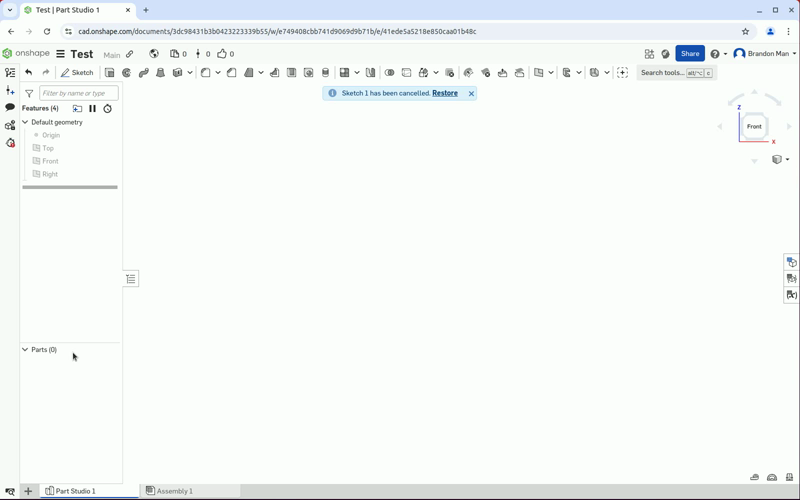
mouse_move(73, 352)
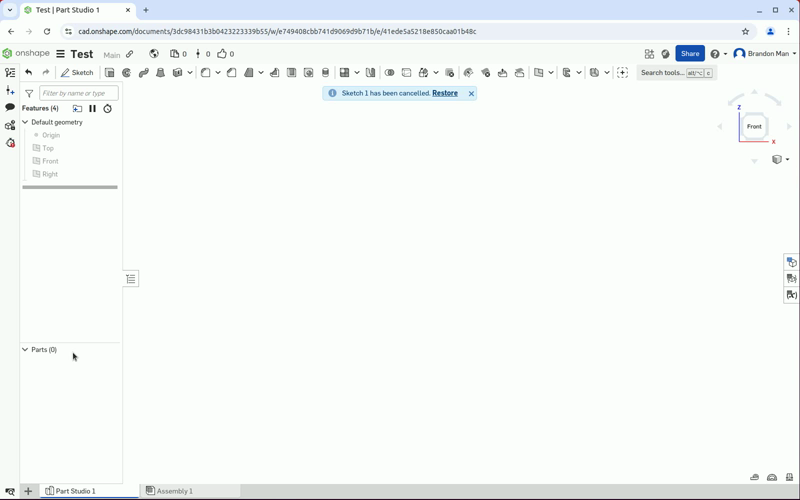
key(shift+y)
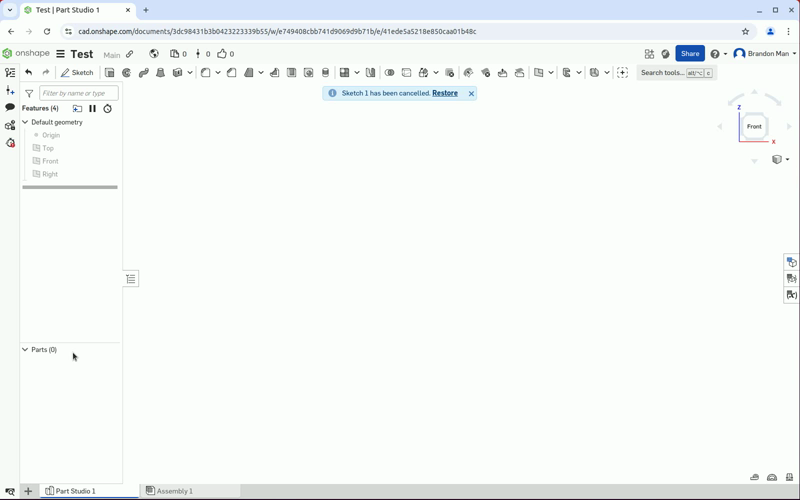
key(shift+s)
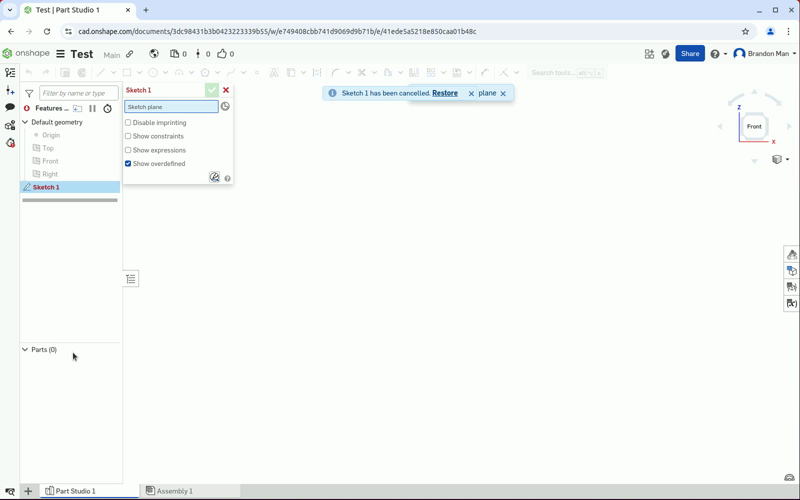
mouse_move(73, 163)
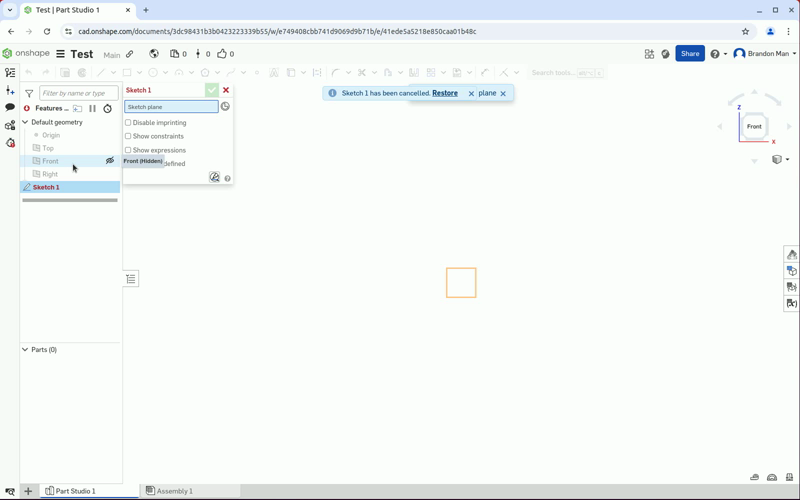
click(73, 163)
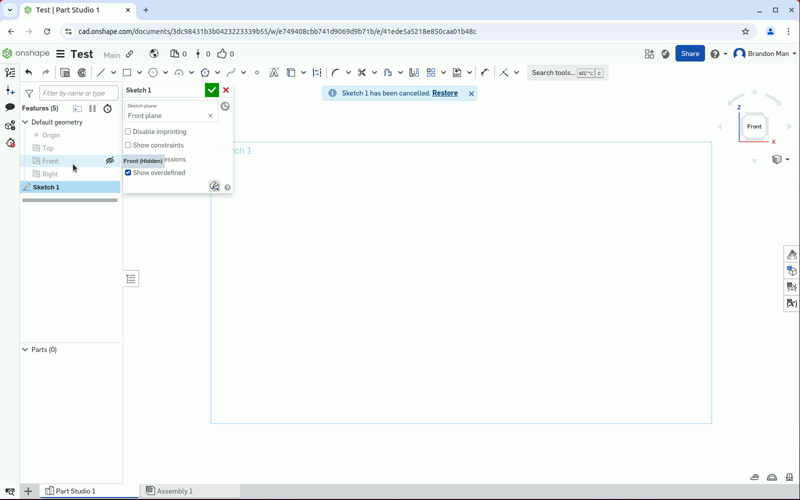
mouse_move(73, 352)
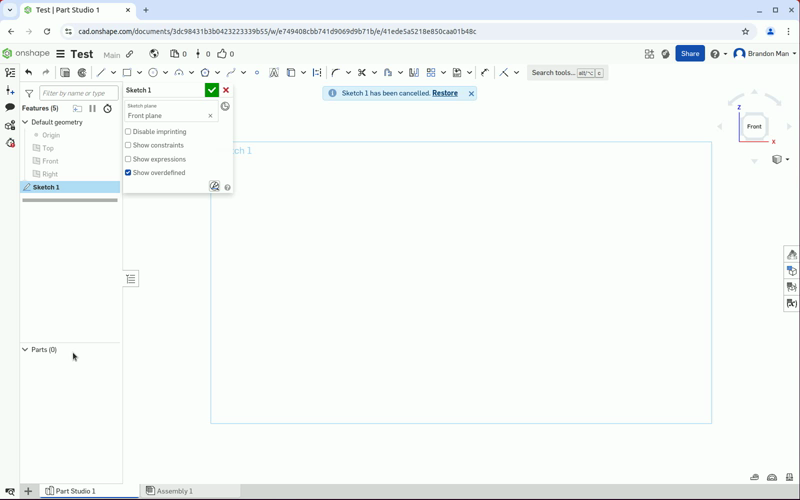
key(y)
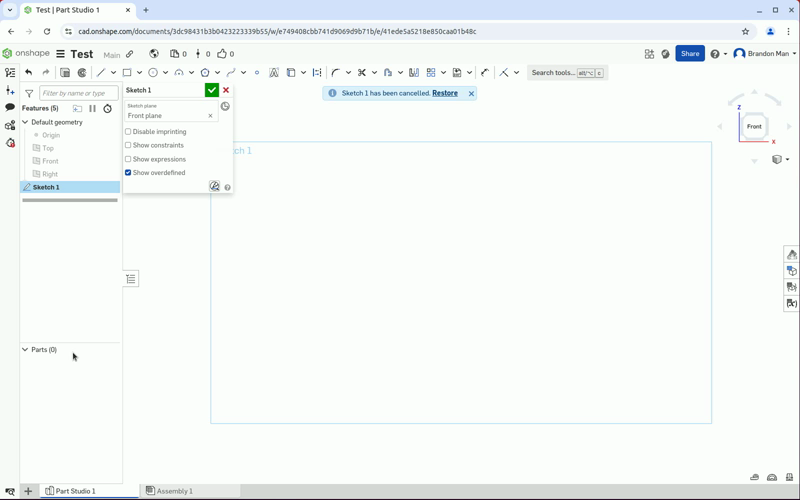
key(l)
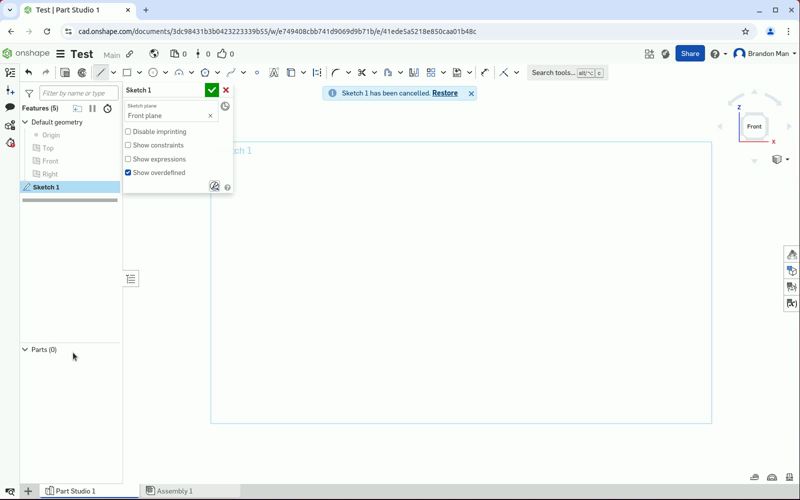
key_down(shift)
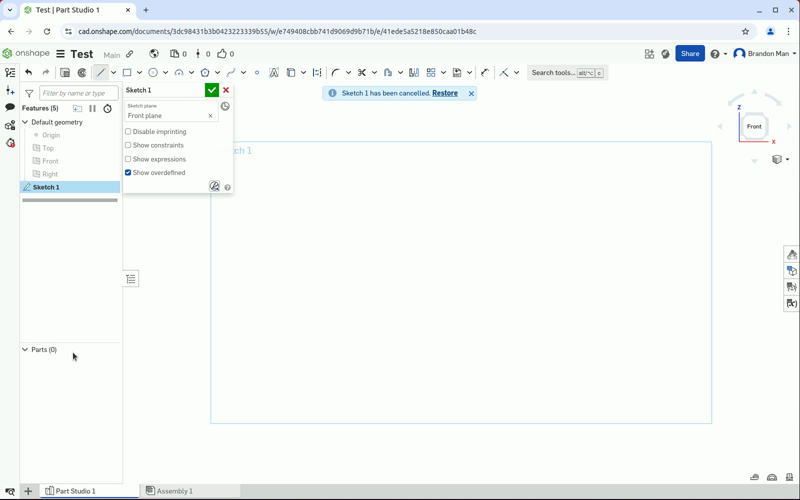
mouse_move(453, 395)
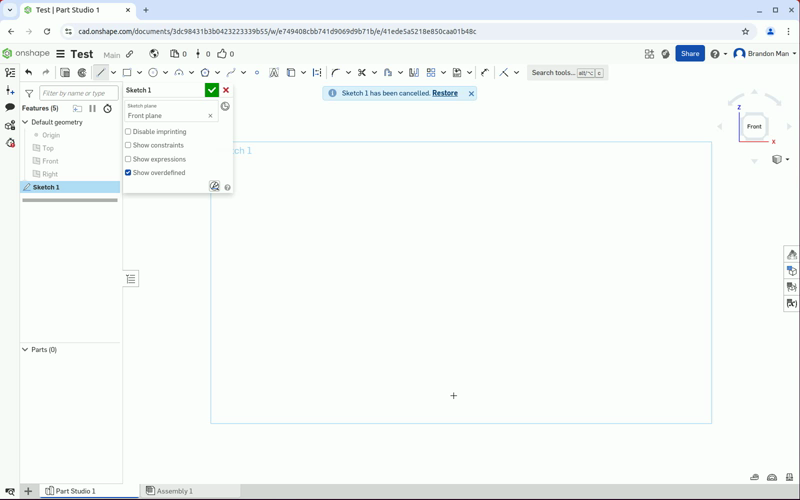
click(453, 395)
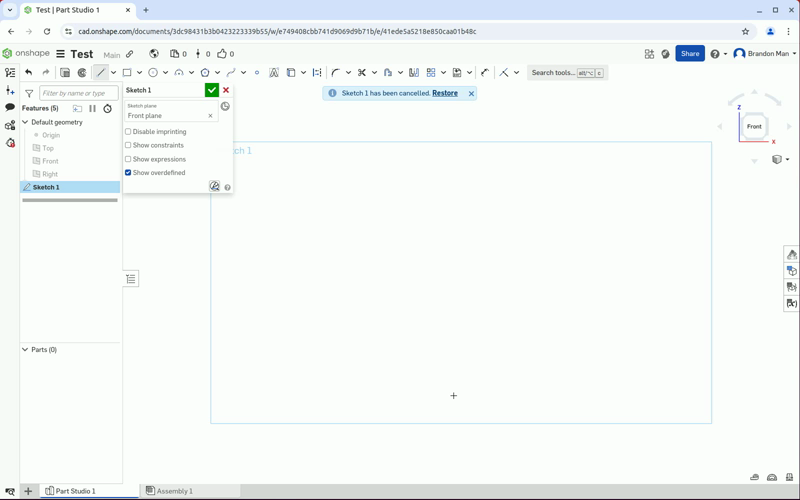
key_up(shift)
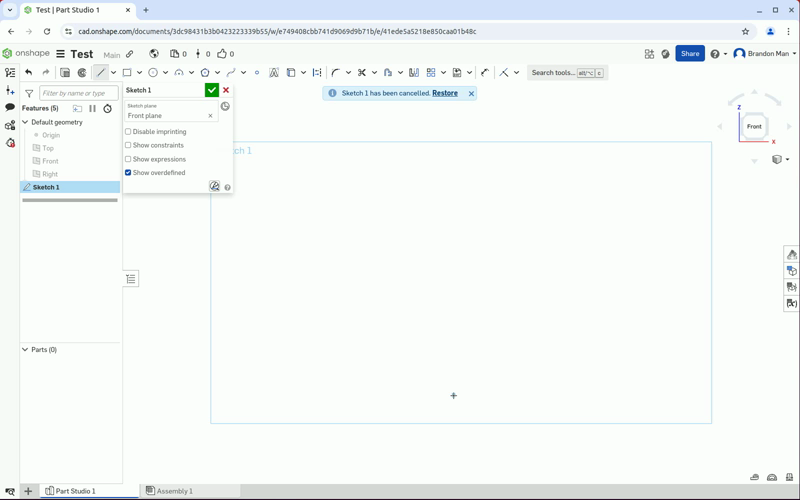
key_down(shift)
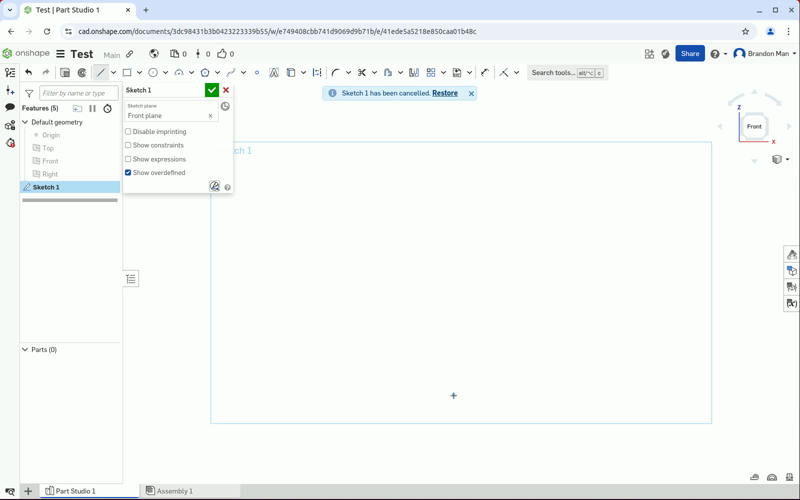
mouse_move(483, 395)
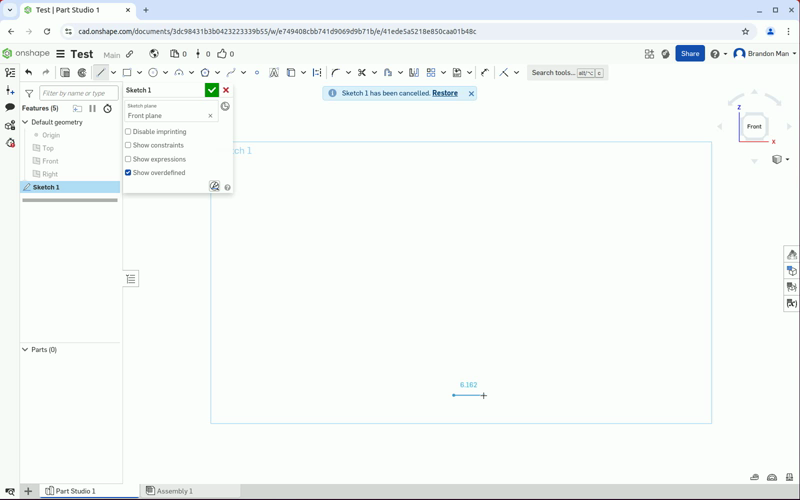
mouse_move(467, 395)
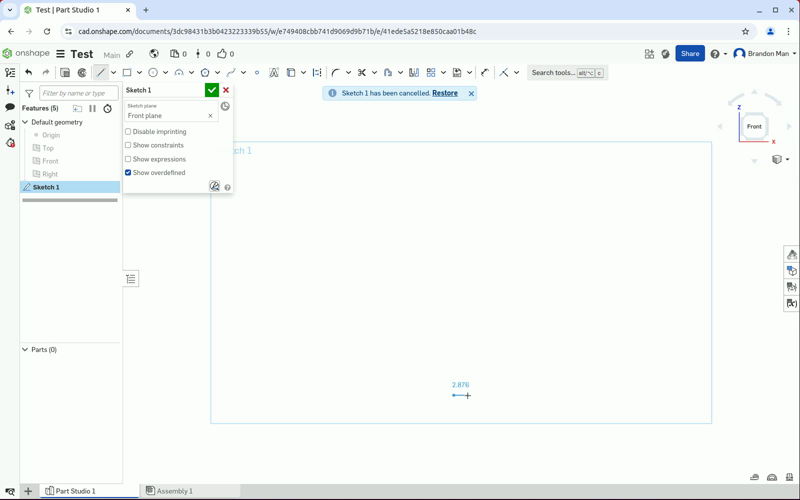
click(467, 395)
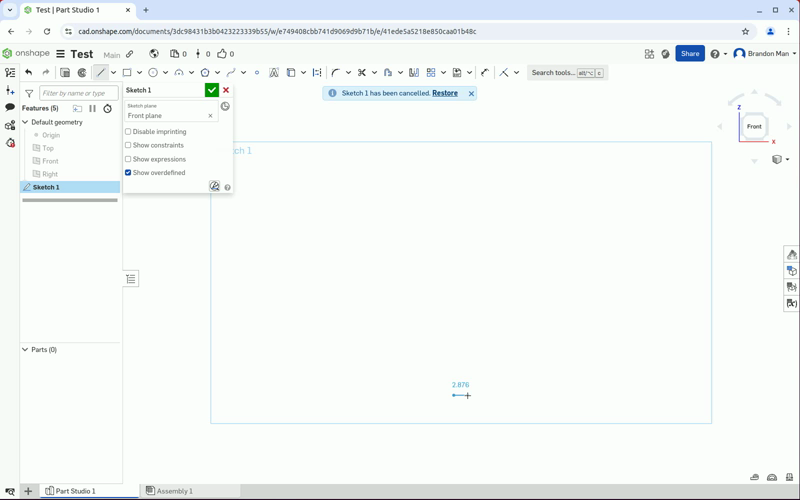
key_up(shift)
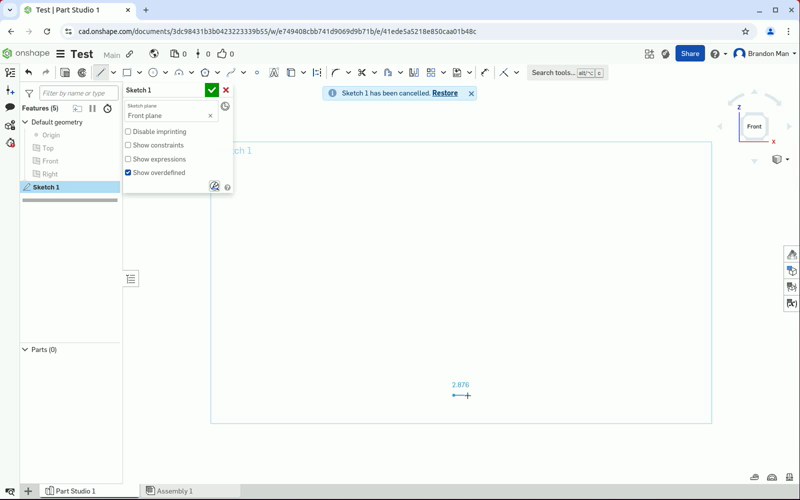
key_down(shift)
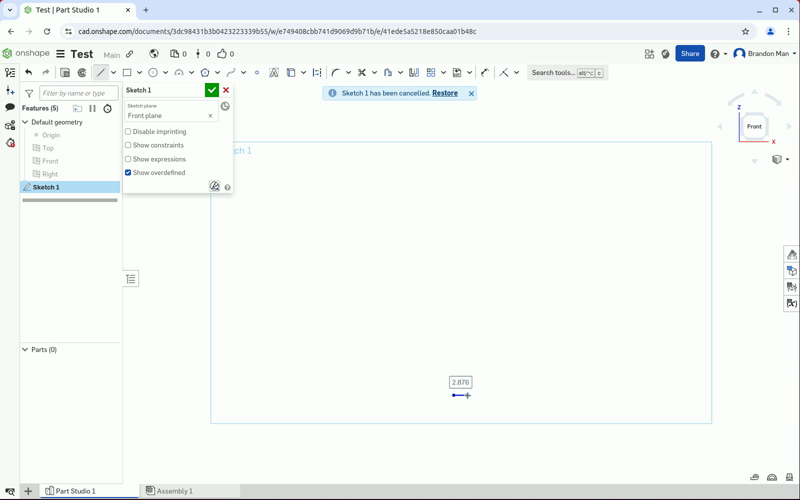
mouse_move(467, 171)
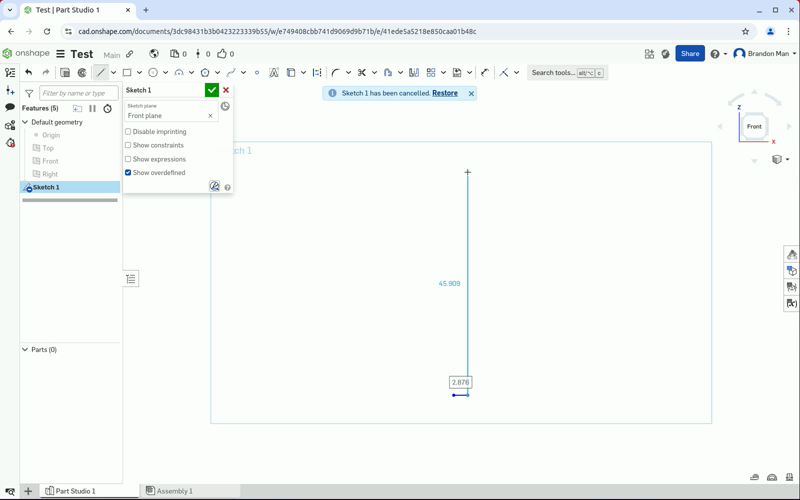
click(467, 171)
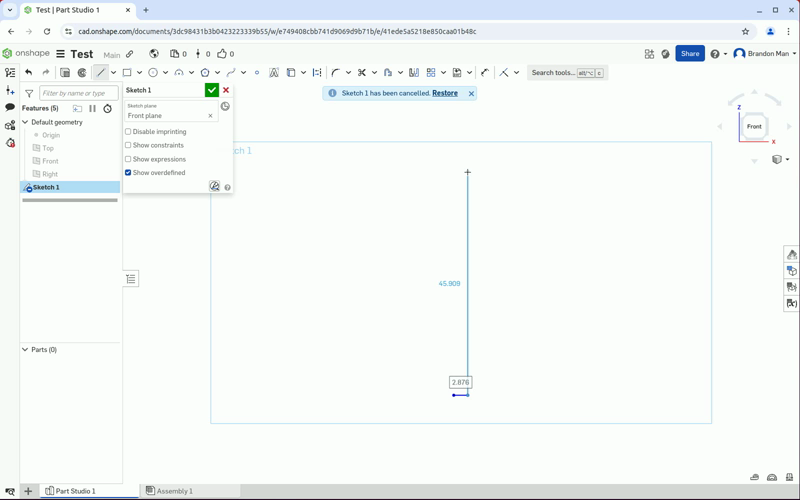
key_up(shift)
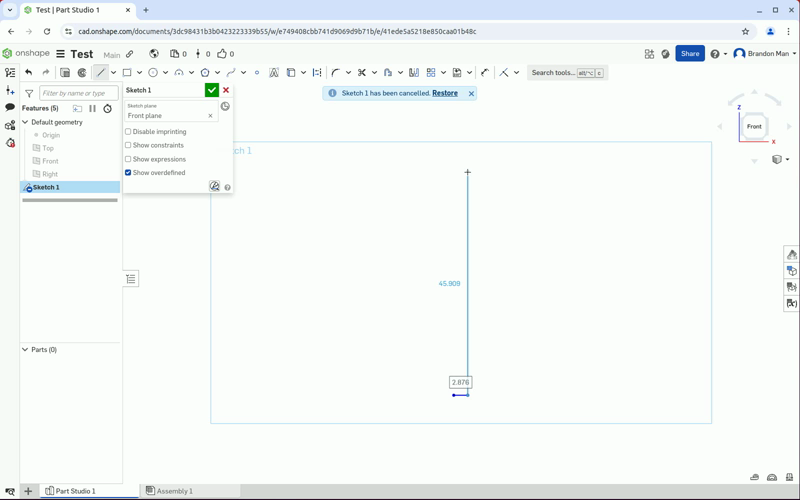
key_down(shift)
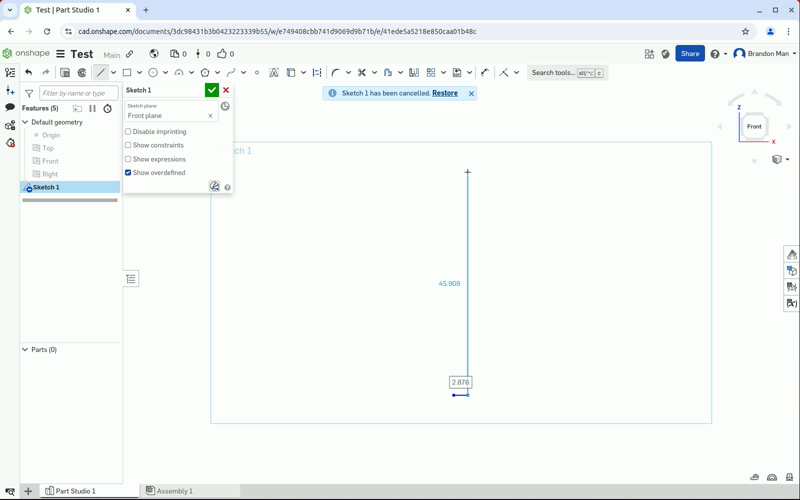
mouse_move(498, 171)
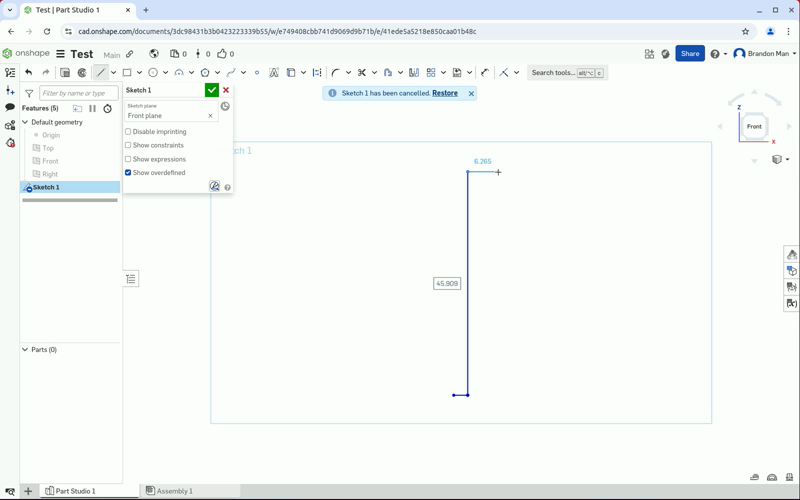
mouse_move(453, 171)
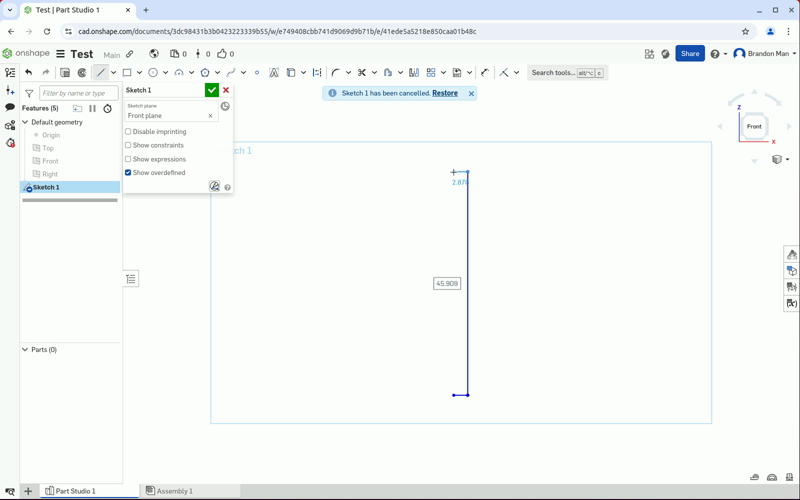
click(453, 171)
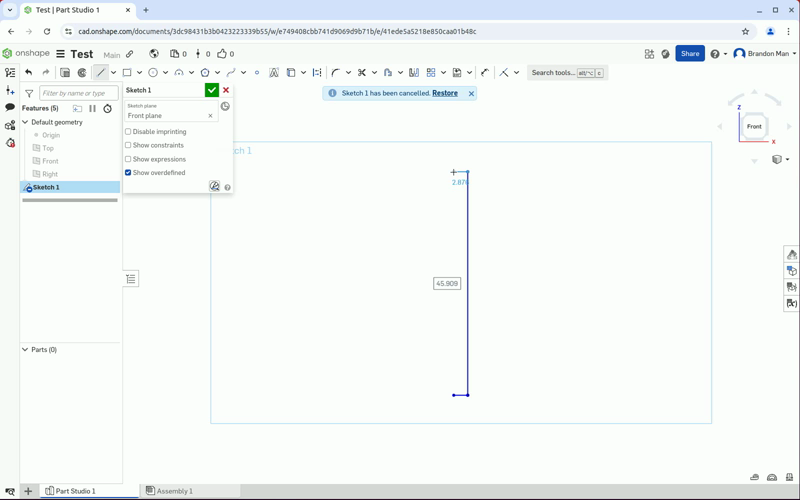
key_up(shift)
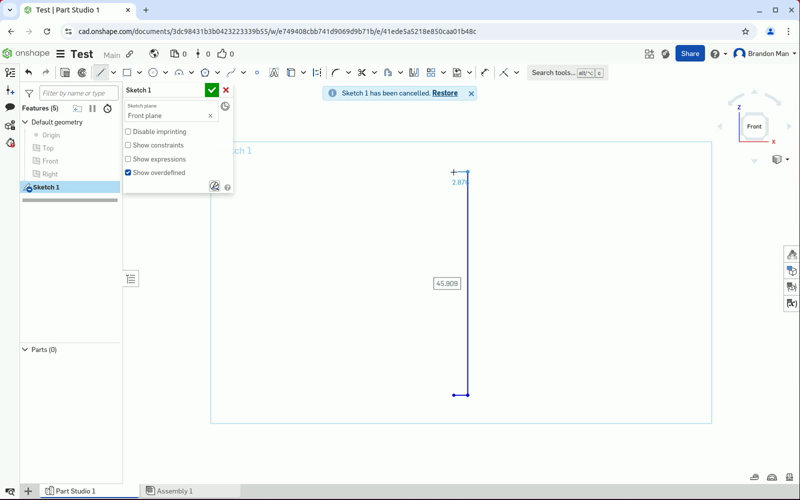
key_down(shift)
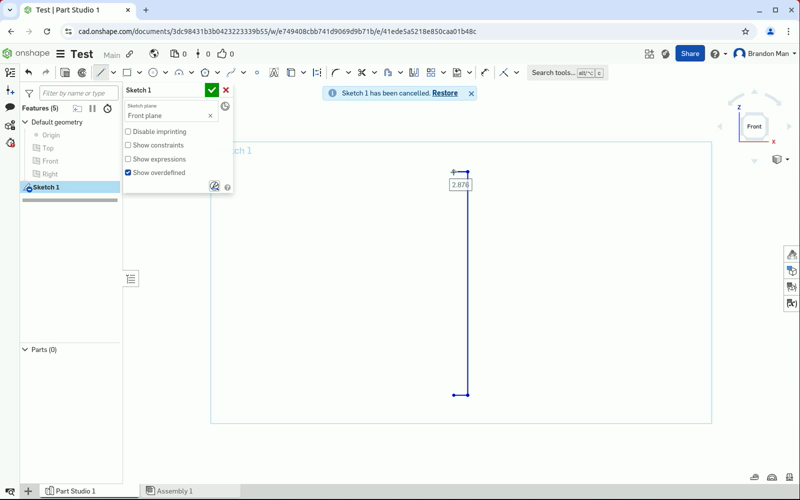
mouse_move(453, 395)
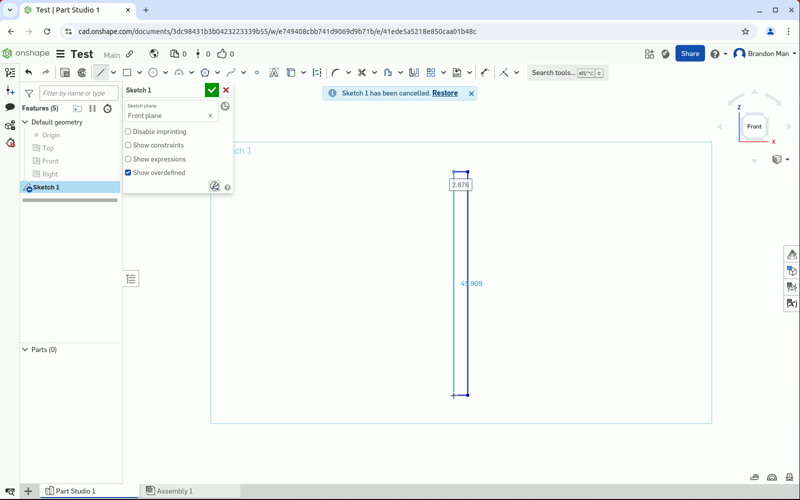
key_up(shift)
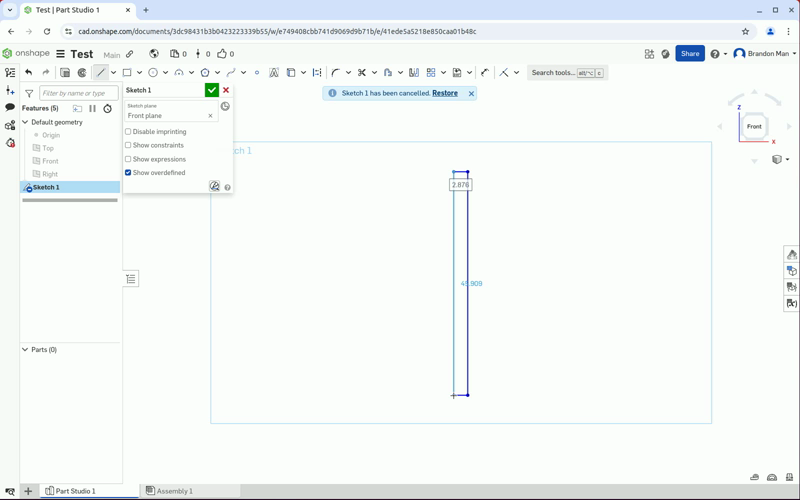
click(453, 395)
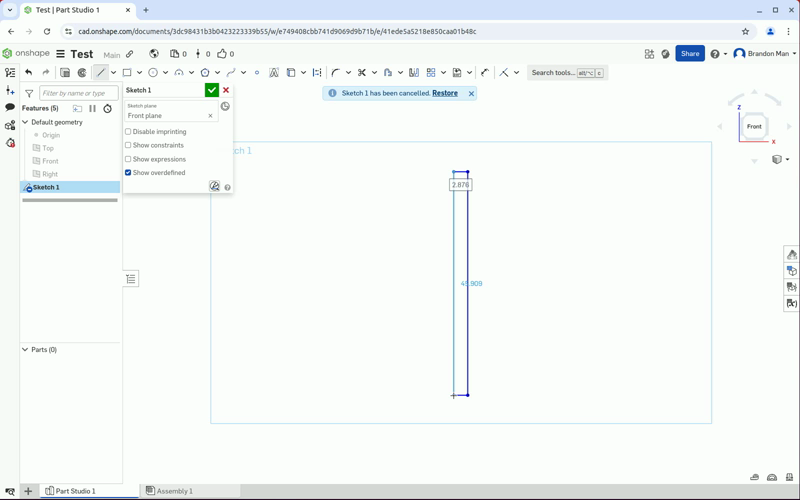
key(esc)
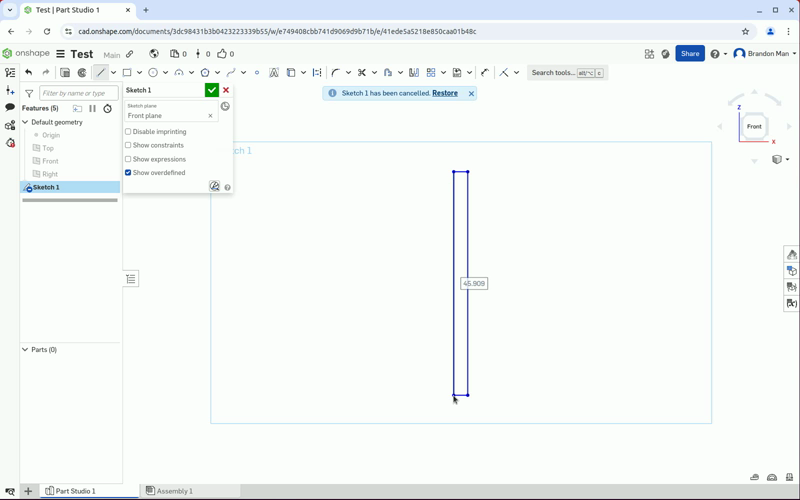
mouse_move(455, 330)
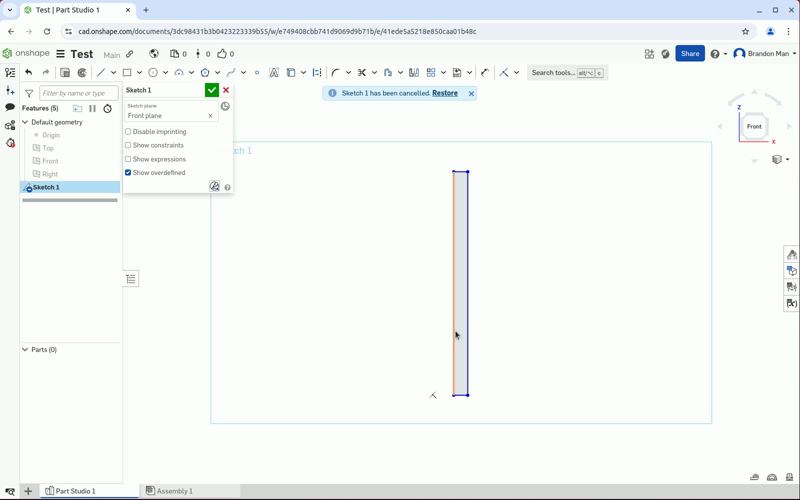
click(455, 330)
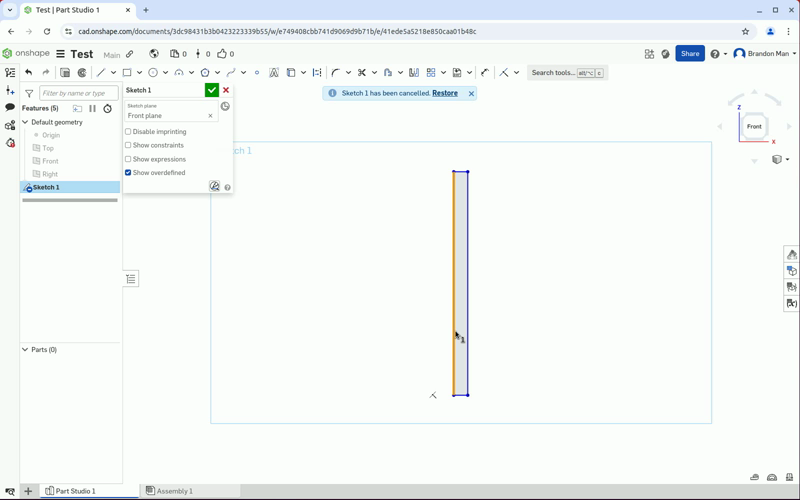
mouse_move(73, 352)
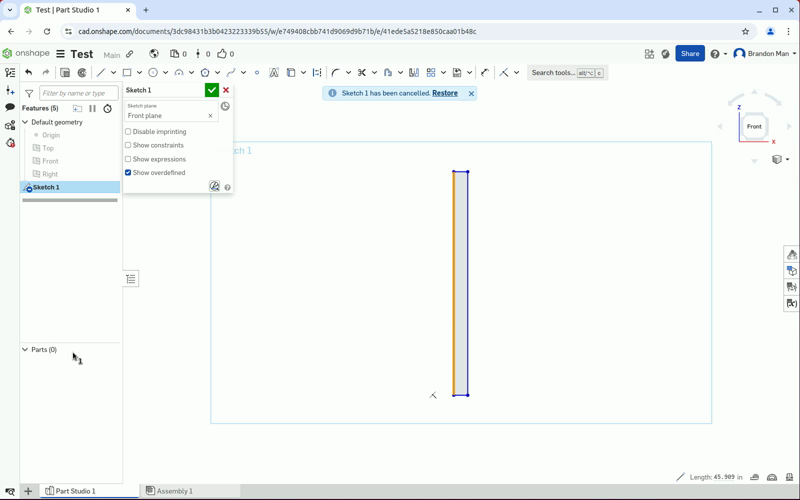
key(shift+y)
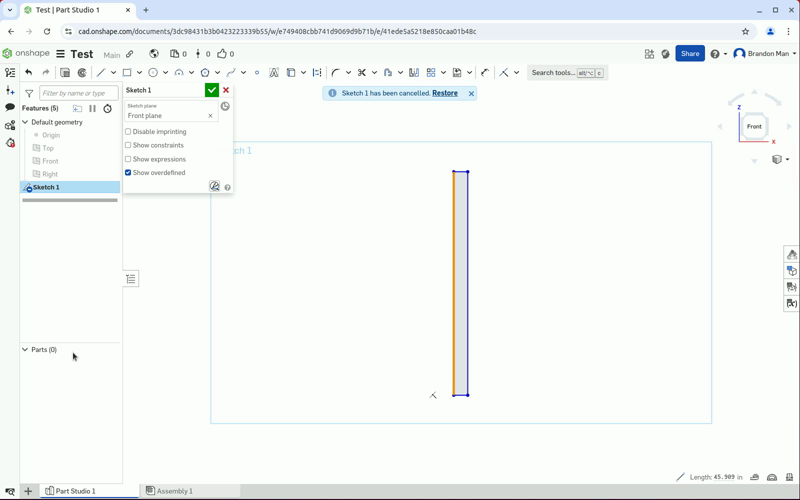
key(shift+e)
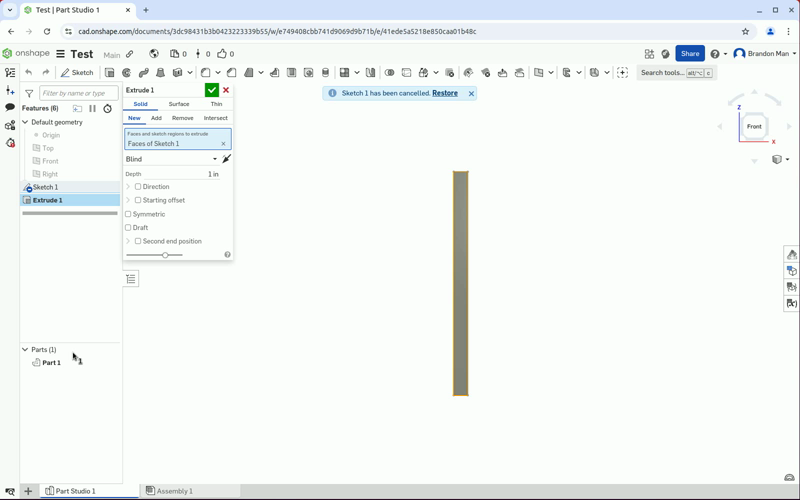
mouse_move(143, 106)
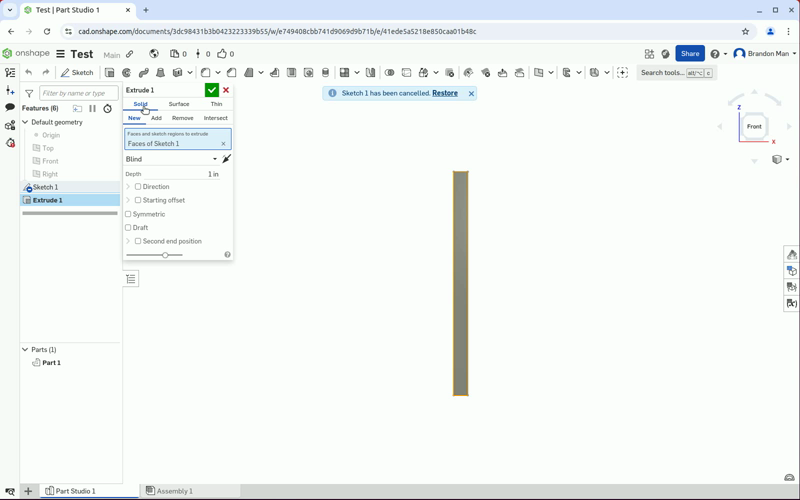
click(143, 106)
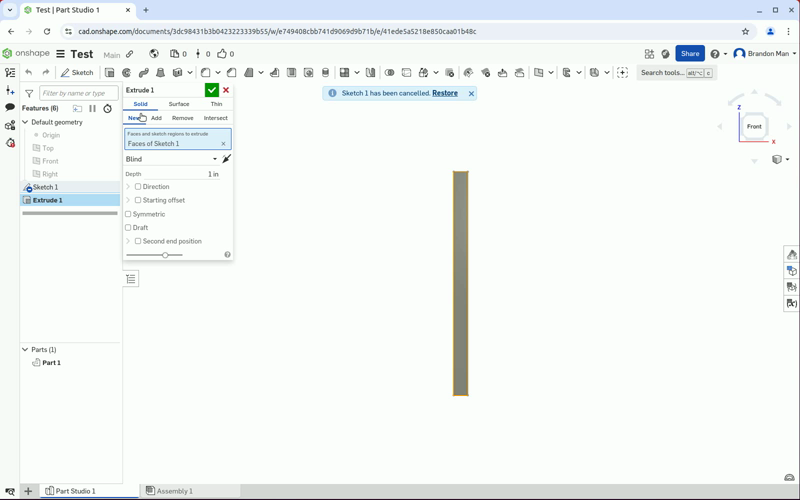
mouse_move(137, 120)
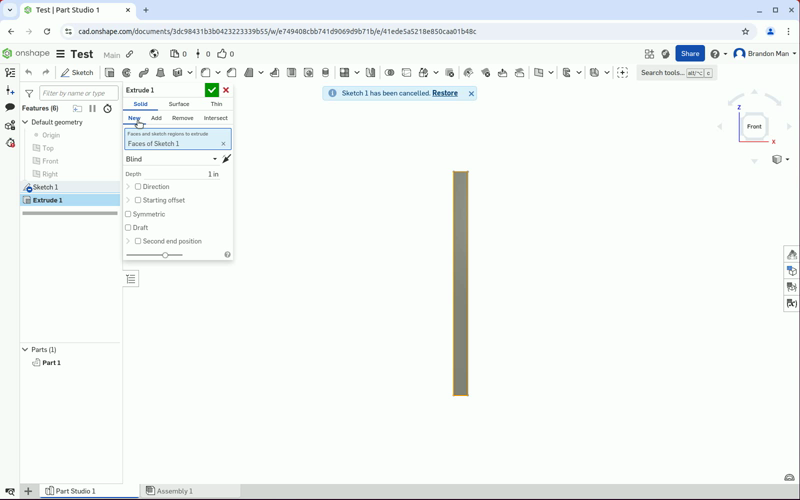
click(137, 120)
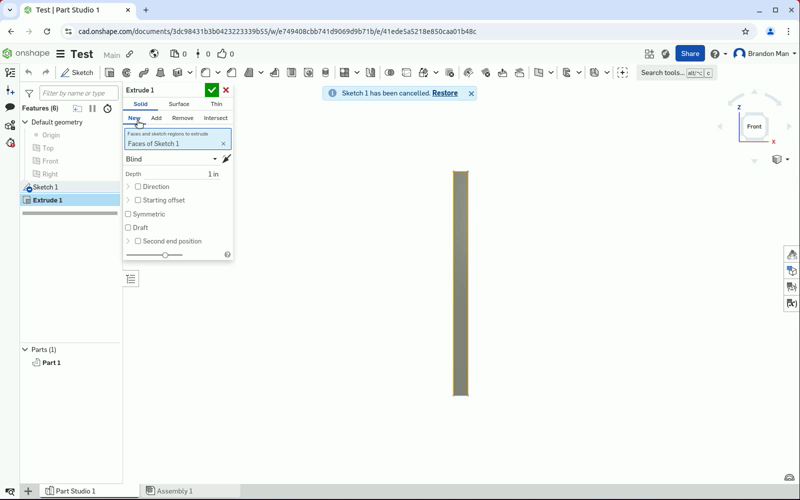
key(tab, 4)
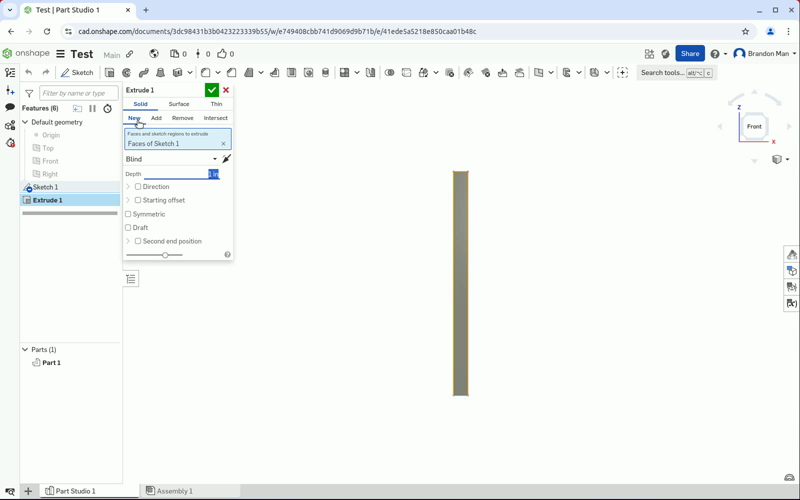
text(3.129)
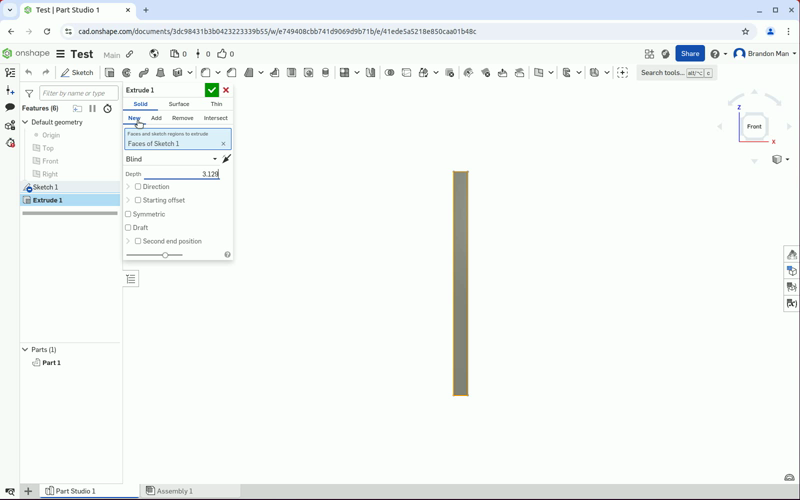
key(enter)
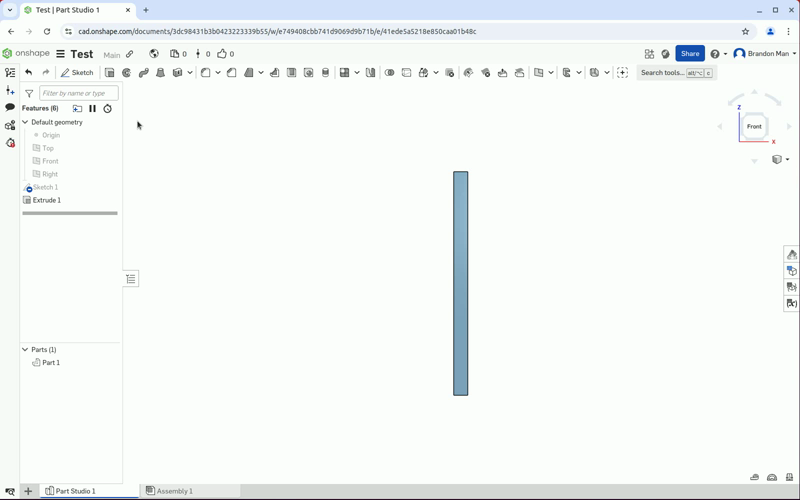
key(shift+h)
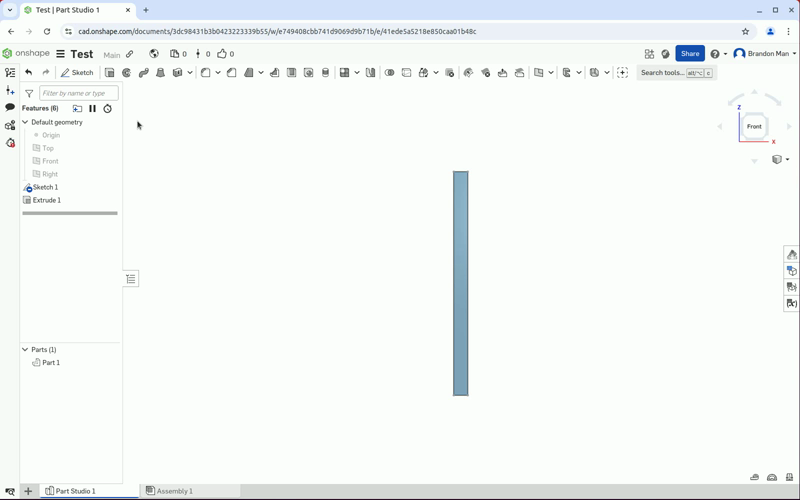
key(shift+h)
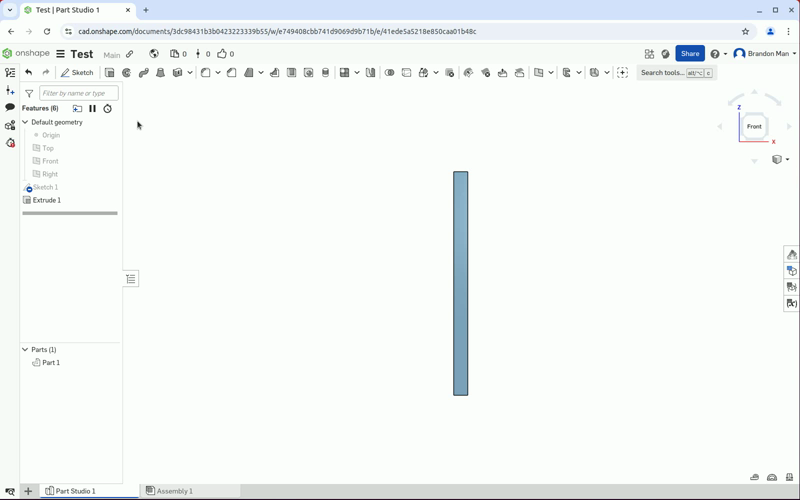
mouse_move(73, 189)
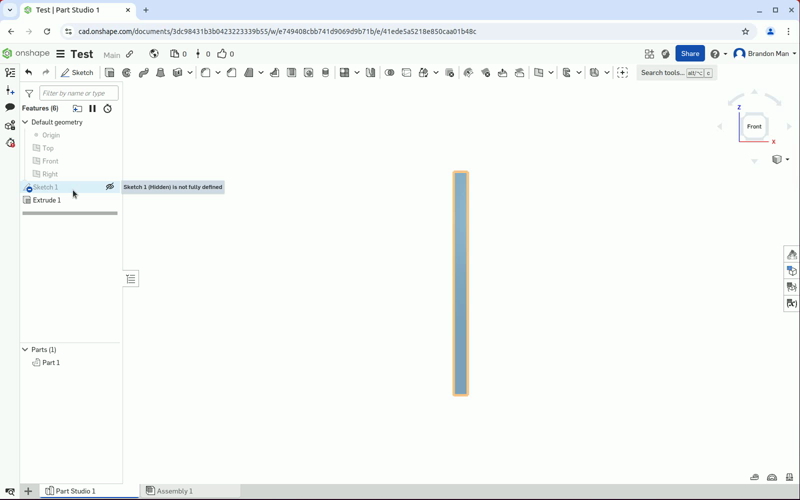
click(73, 189)
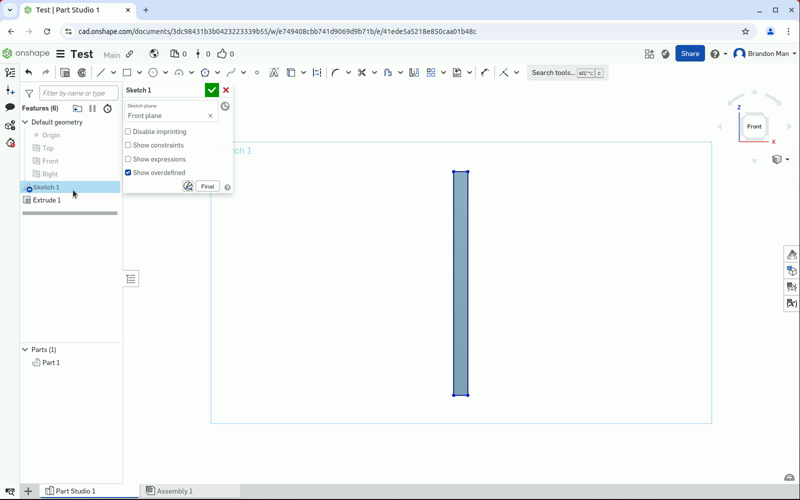
mouse_move(229, 92)
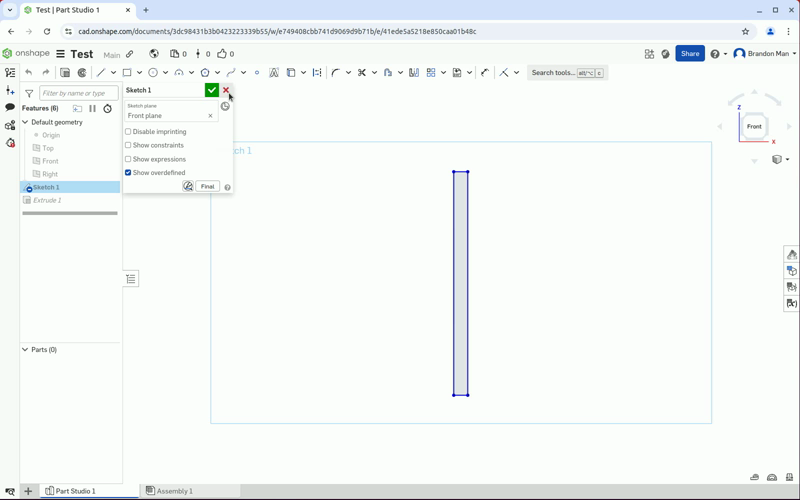
click(229, 92)
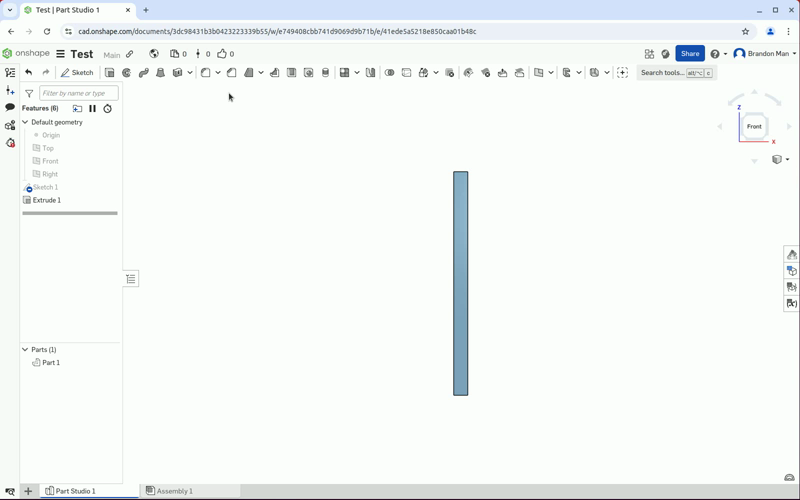
mouse_move(73, 352)
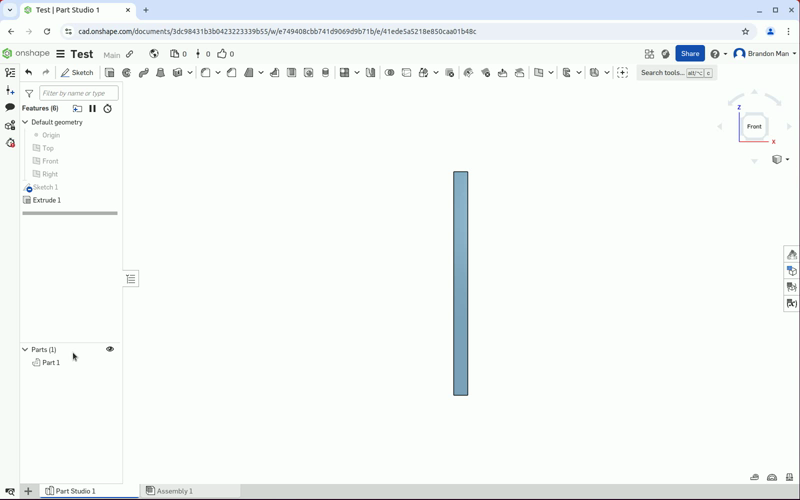
key(y)
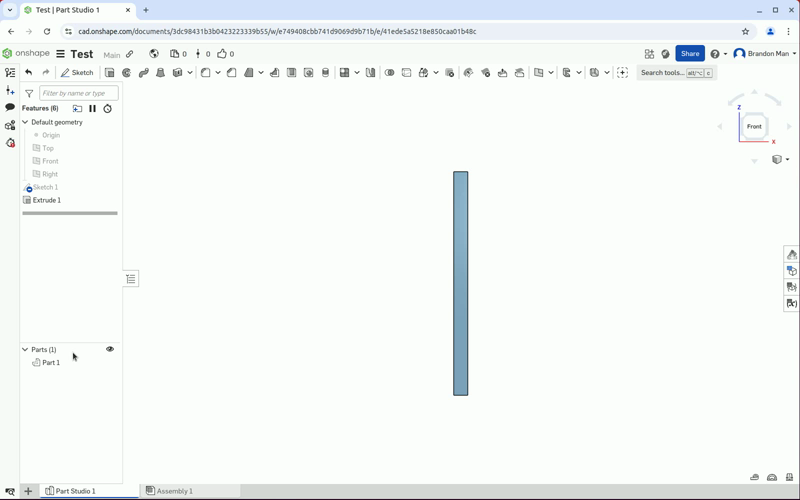
key(shift+p)
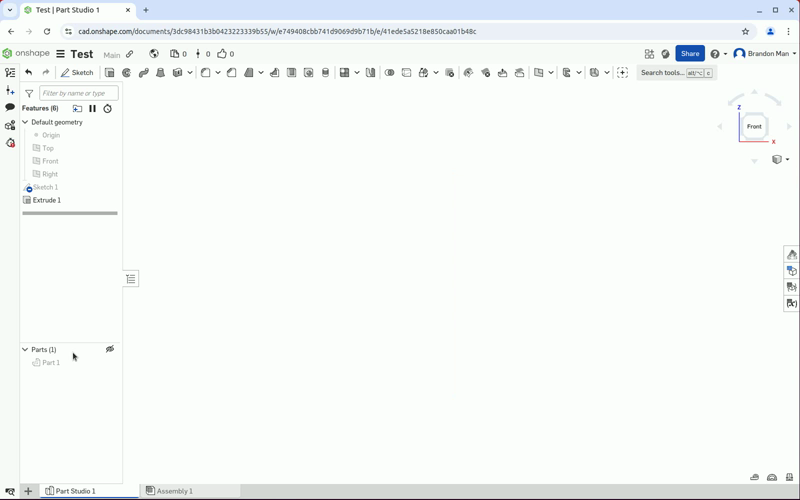
key(space)
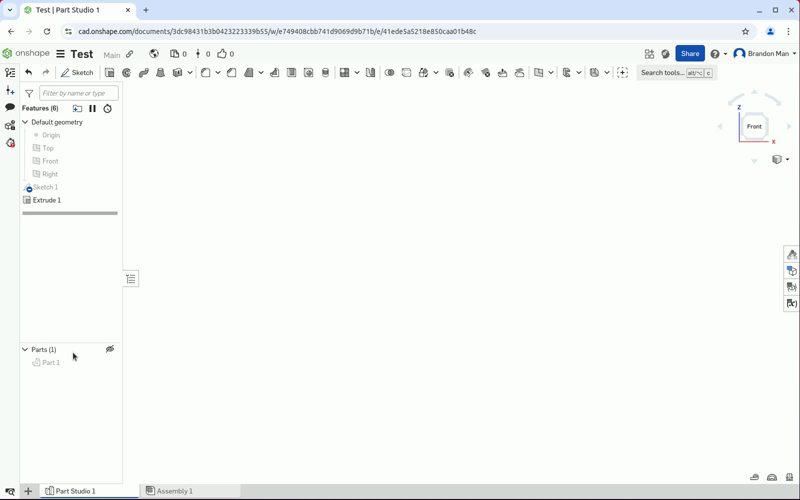
key_down(shift)
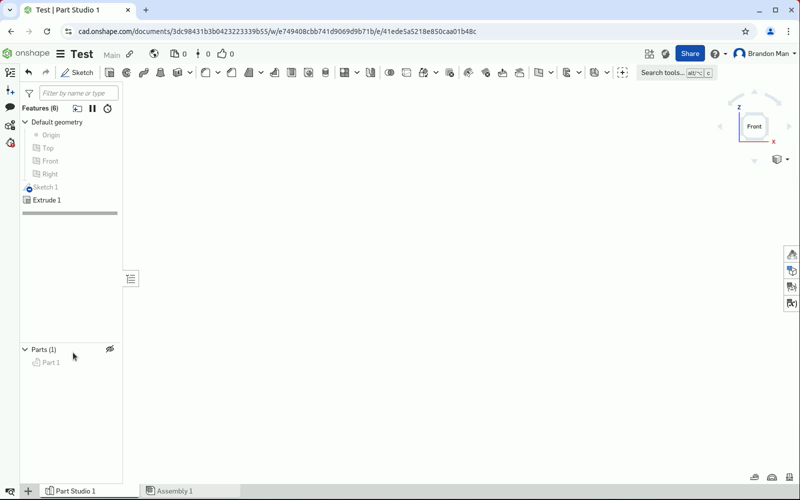
key(down)
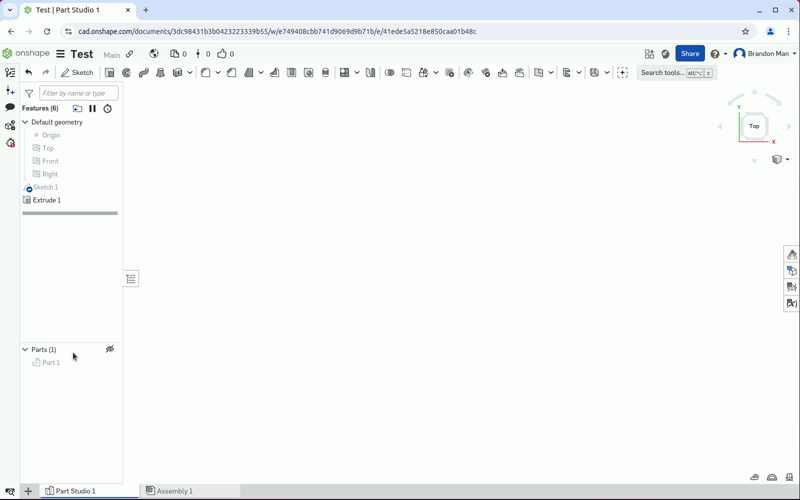
key_up(shift)
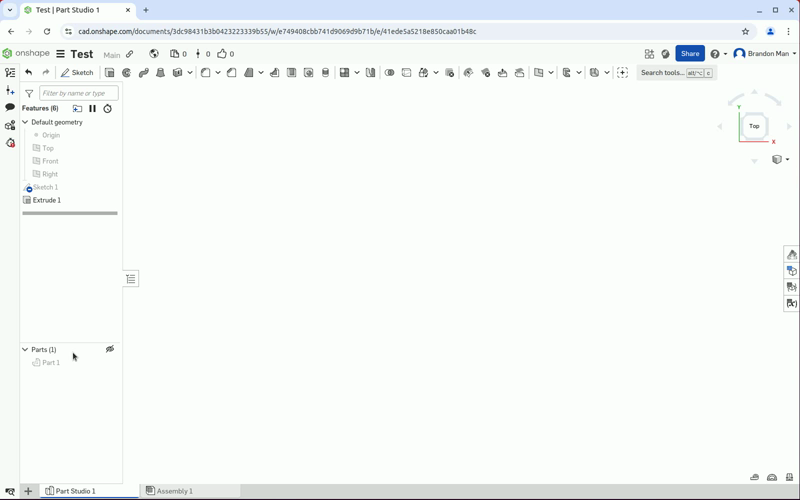
mouse_move(73, 352)
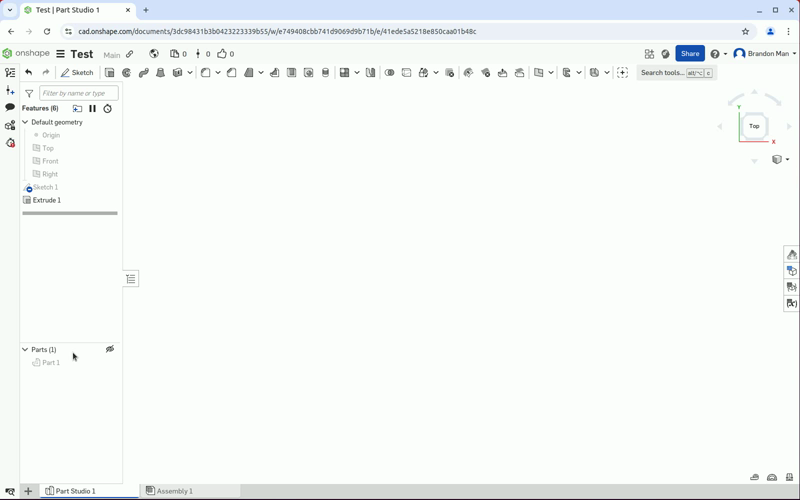
key(shift+y)
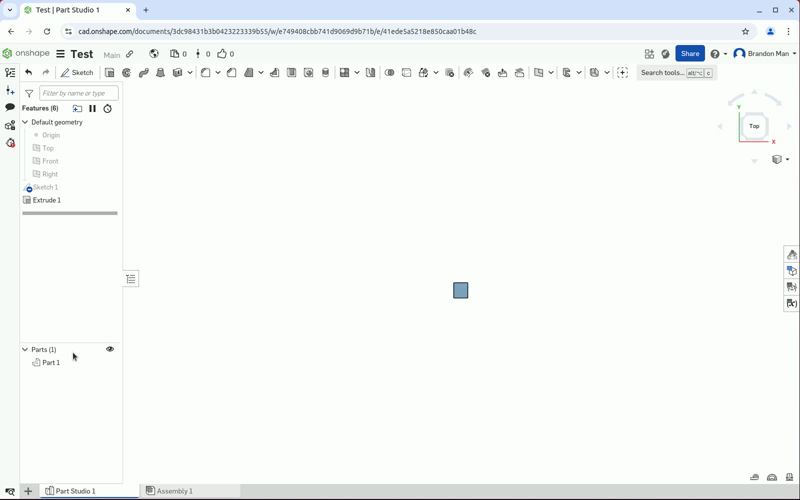
mouse_move(541, 75)
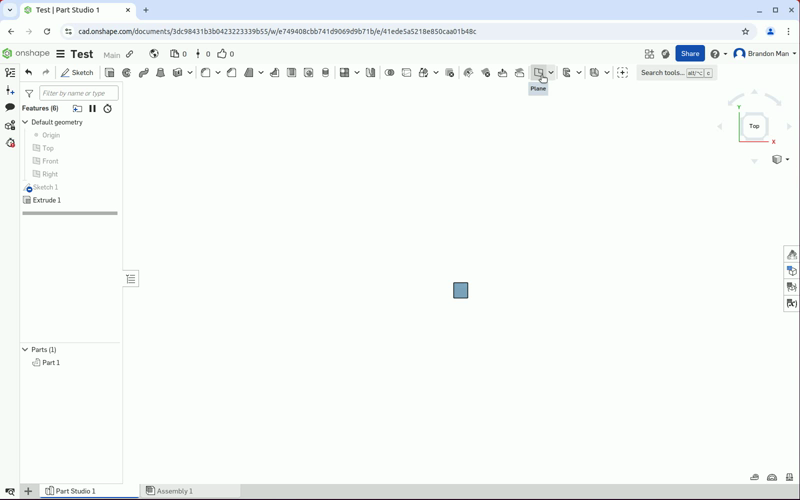
click(541, 75)
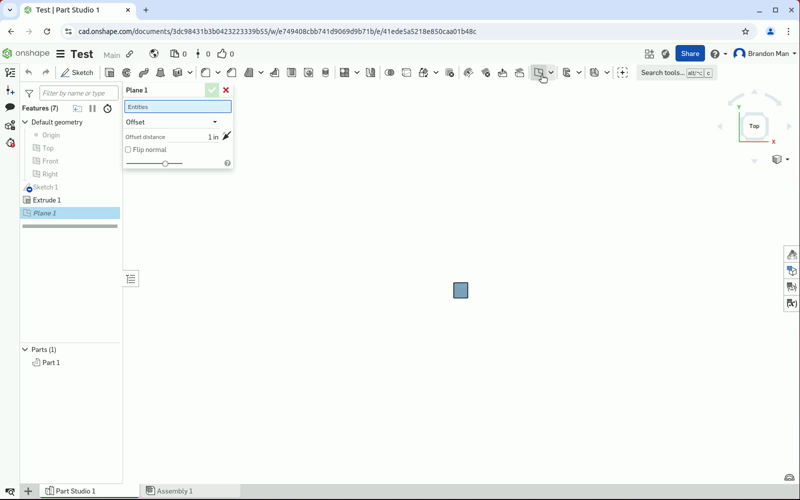
mouse_move(73, 150)
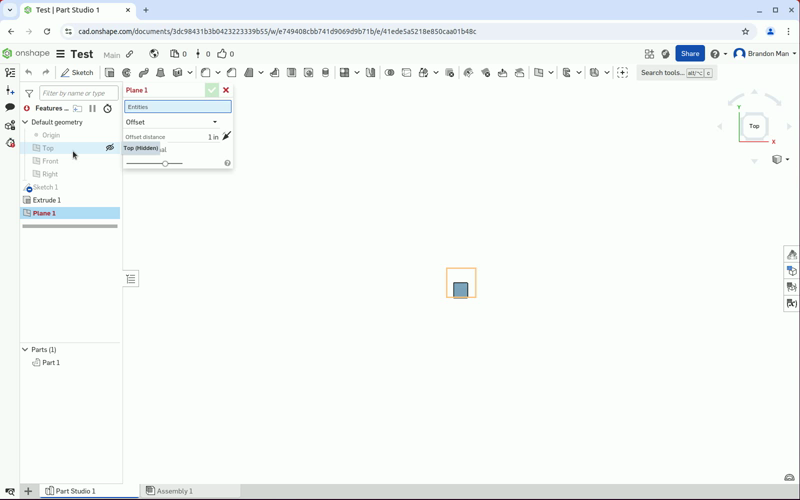
click(73, 150)
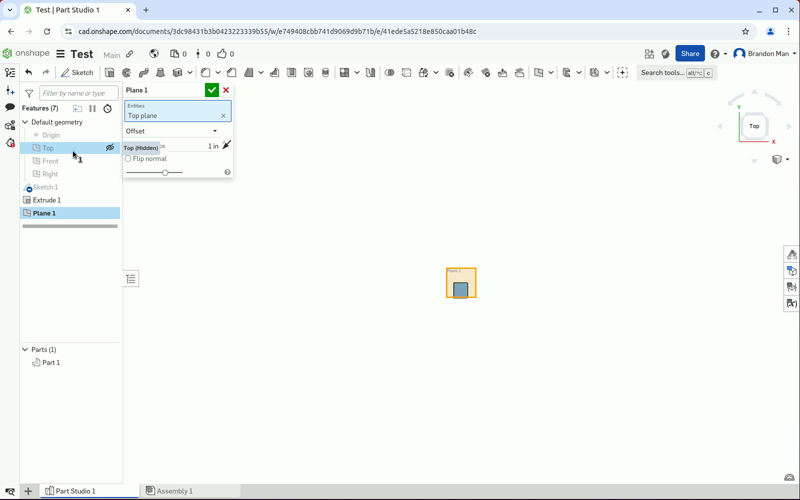
key(tab, 2)
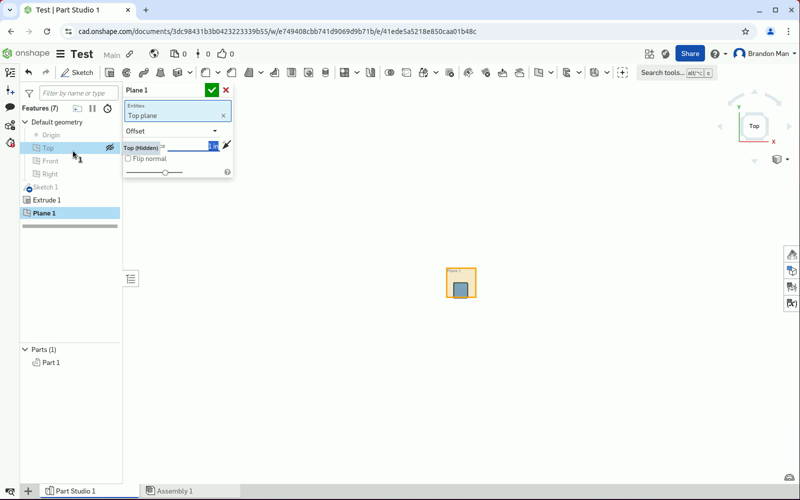
text(23.108)
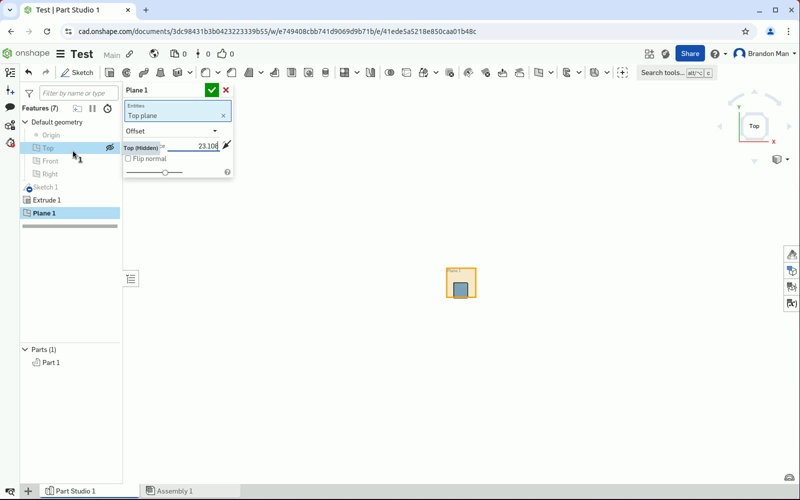
key(enter, 2)
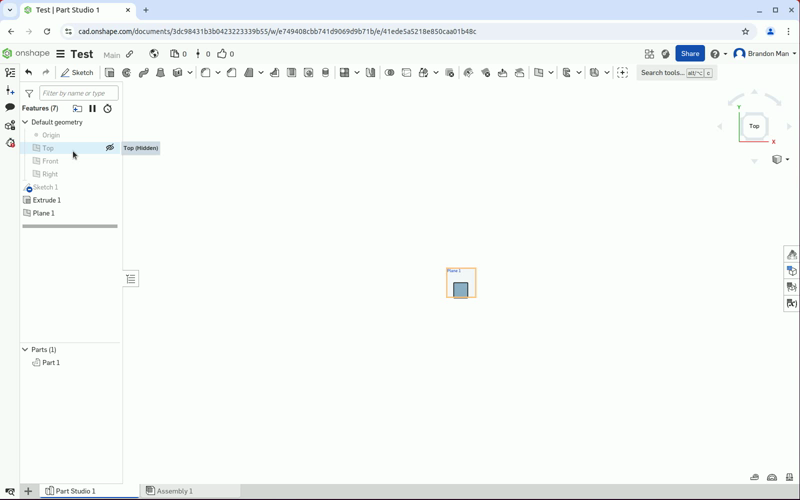
key(shift+s)
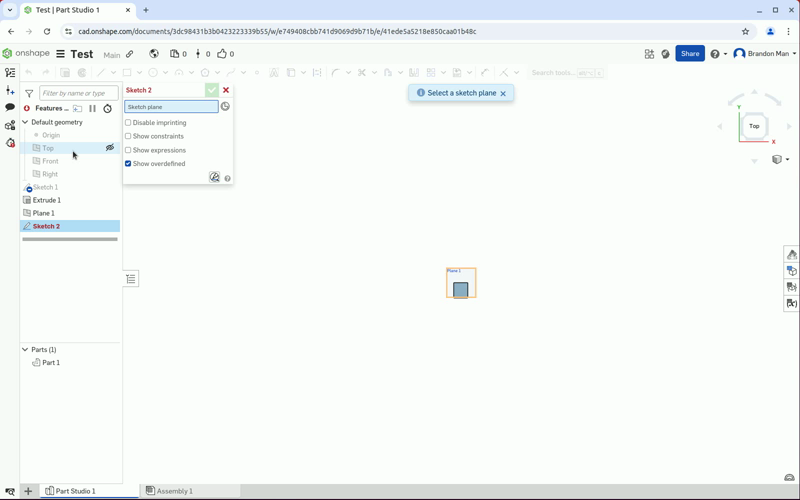
mouse_move(73, 215)
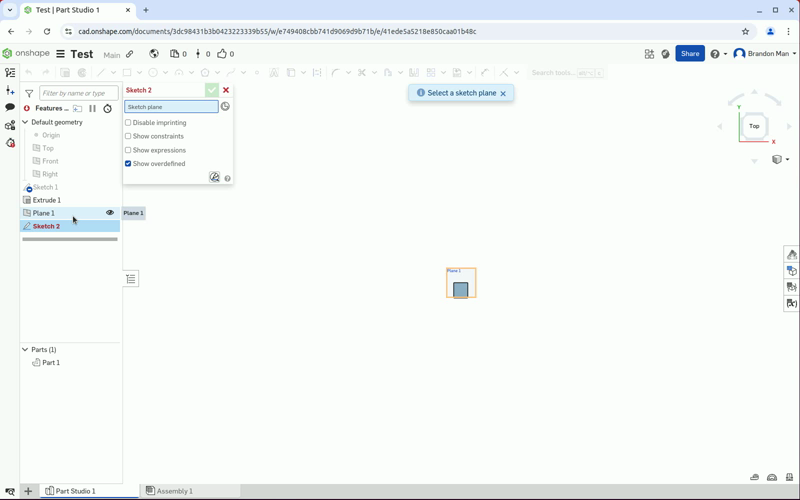
click(73, 215)
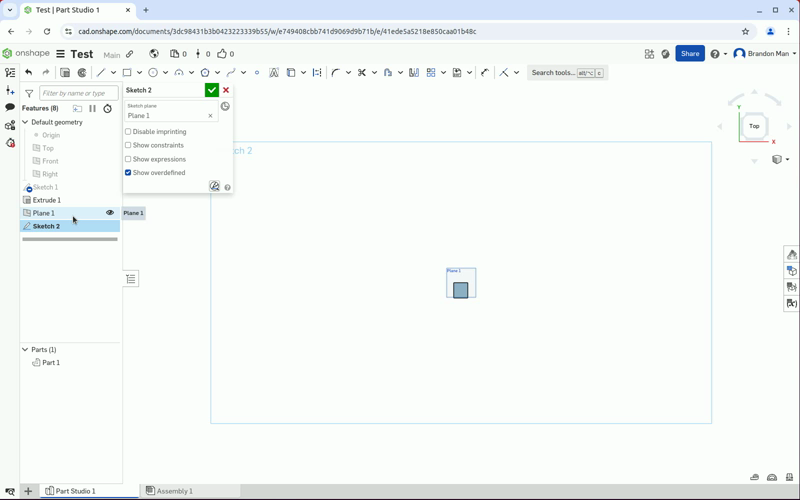
mouse_move(73, 352)
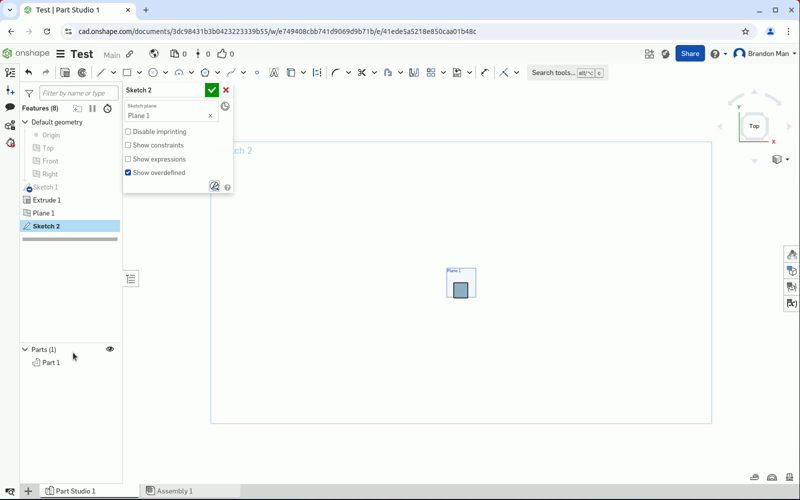
key(y)
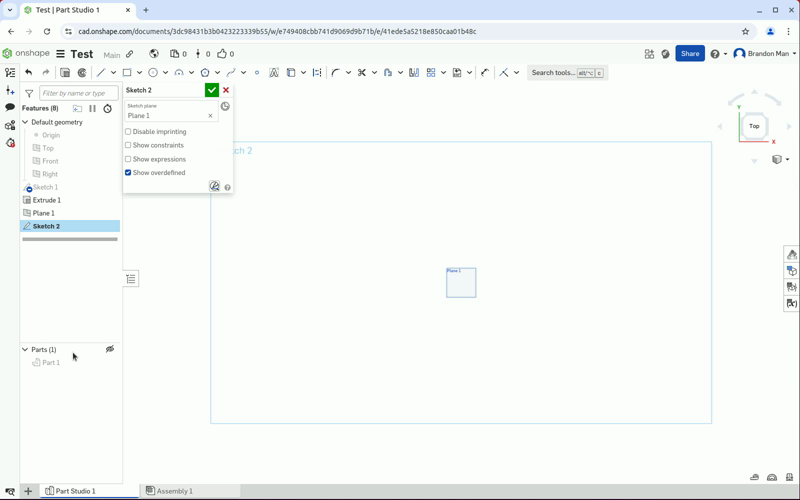
key(c)
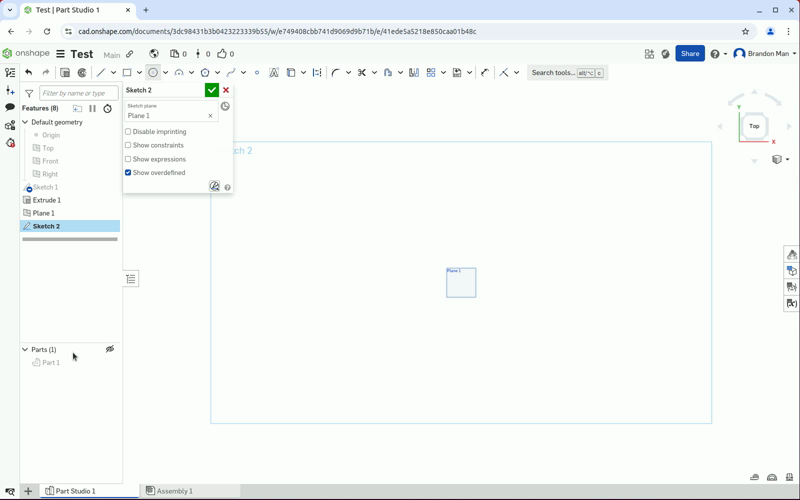
key_down(shift)
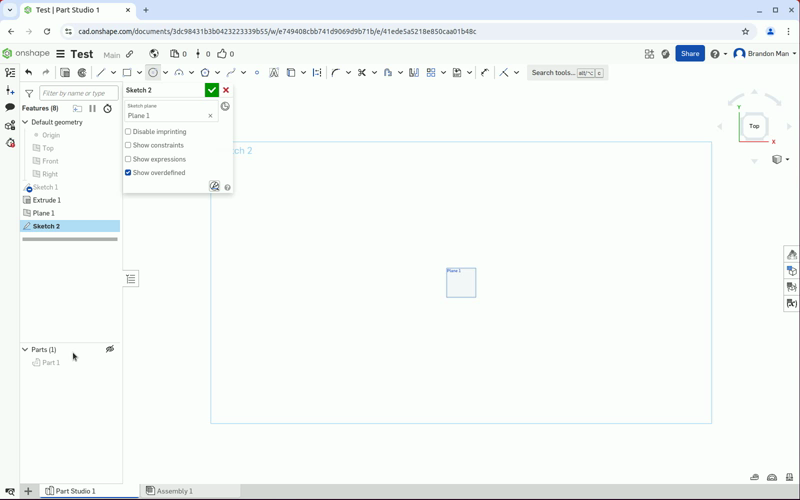
mouse_move(461, 290)
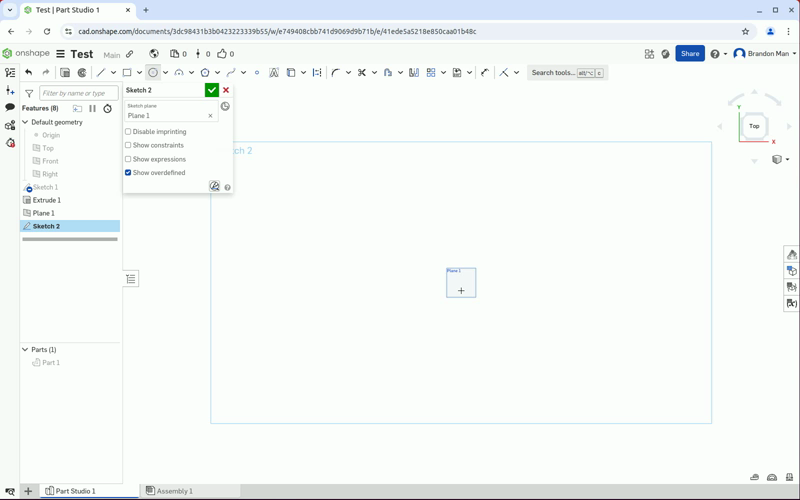
click(461, 290)
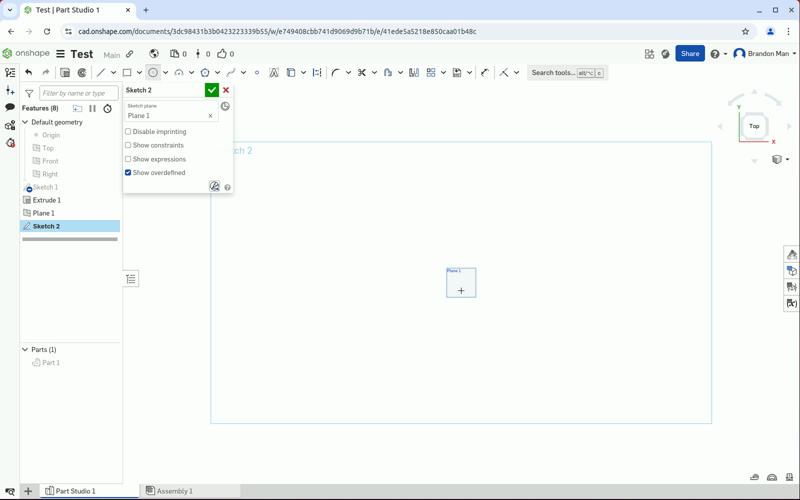
key_up(shift)
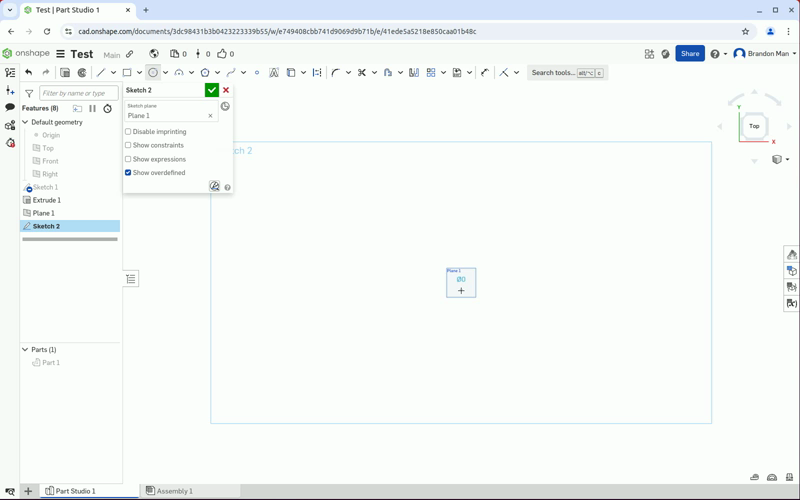
mouse_move(465, 290)
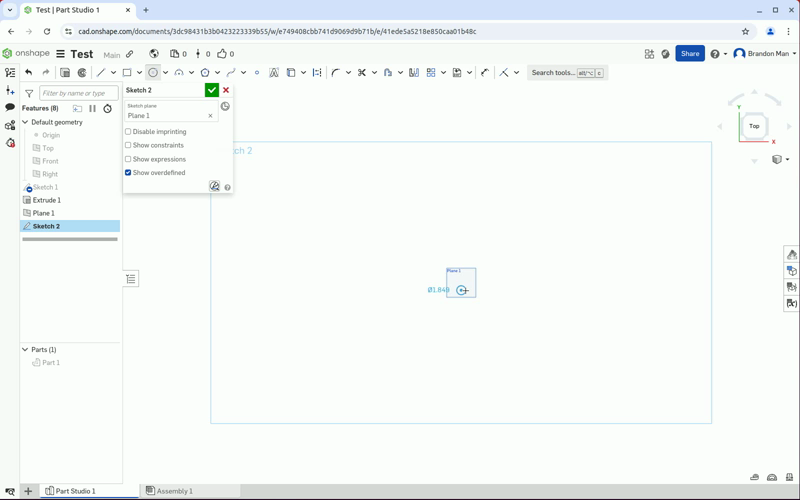
click(465, 290)
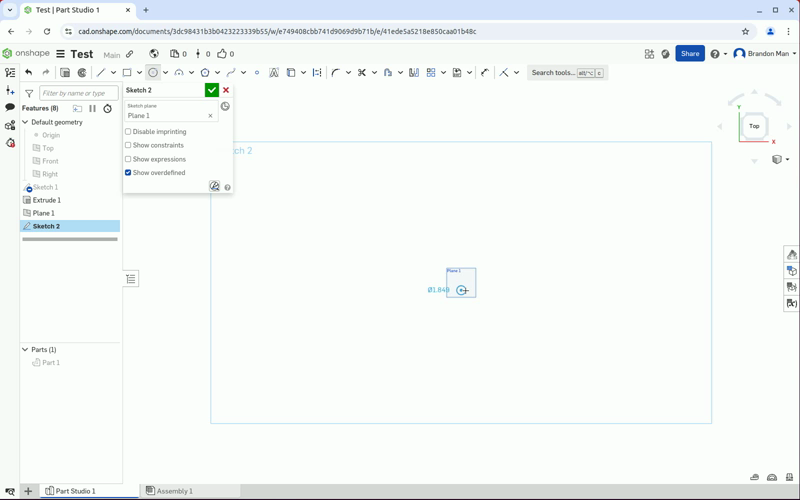
key(esc)
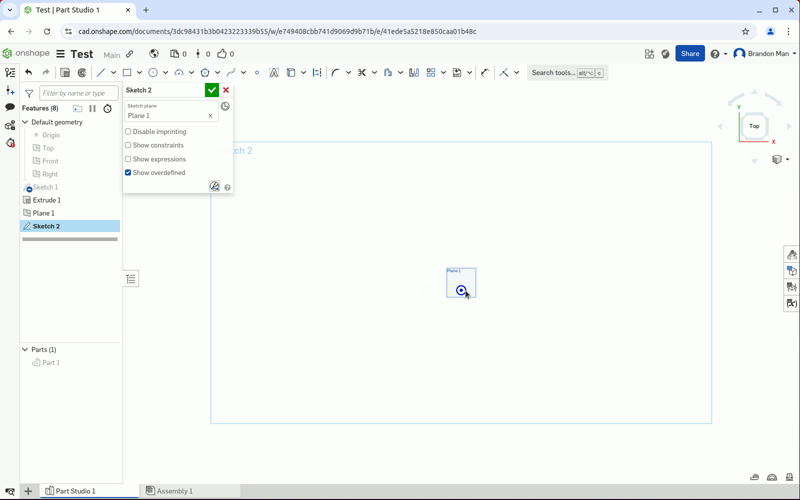
mouse_move(464, 287)
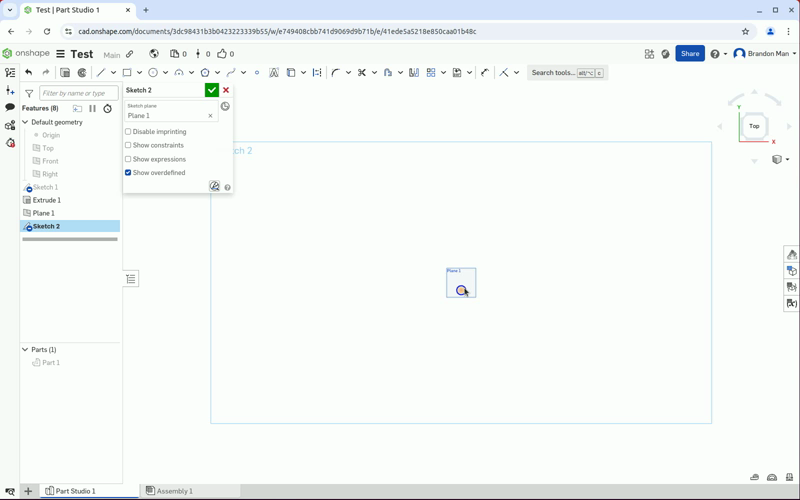
scroll(6)
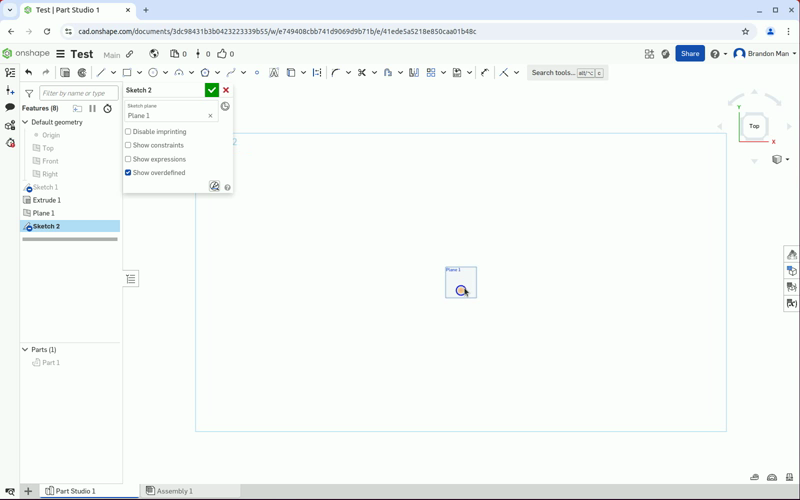
scroll(6)
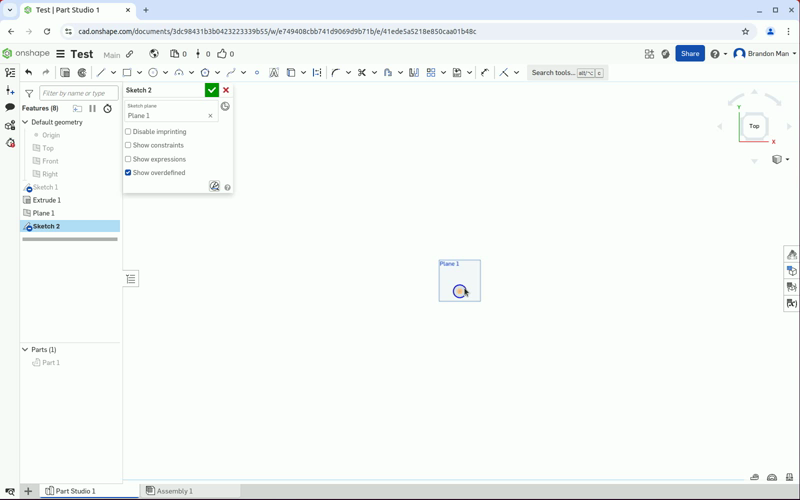
scroll(6)
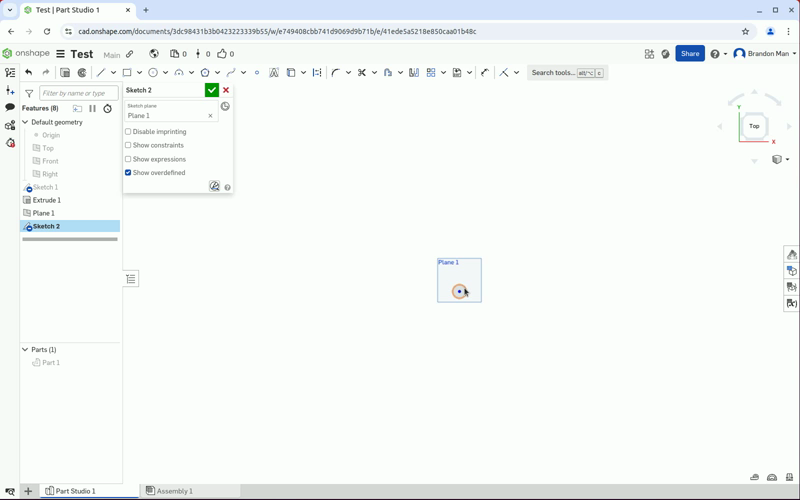
scroll(6)
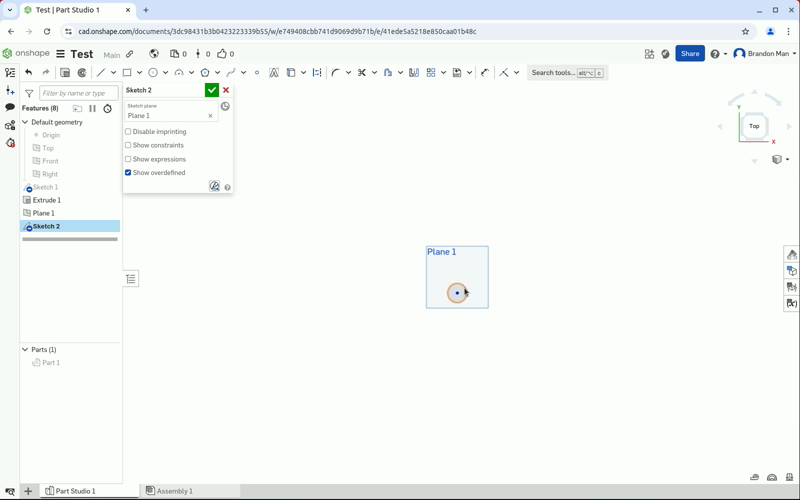
scroll(6)
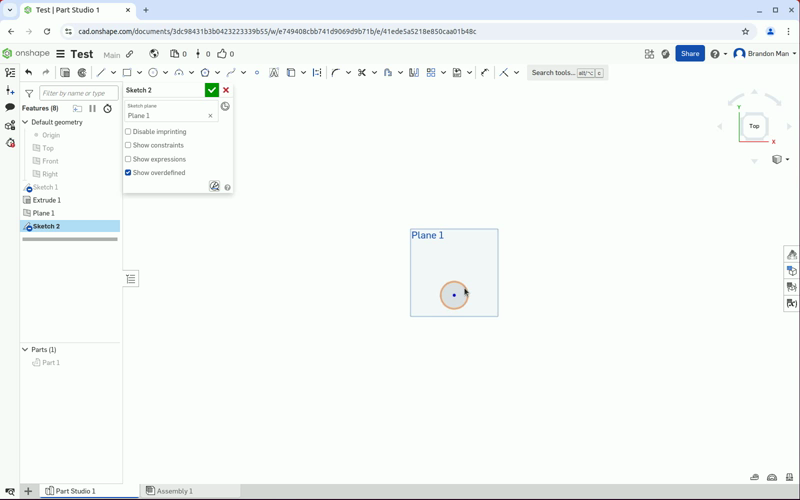
scroll(6)
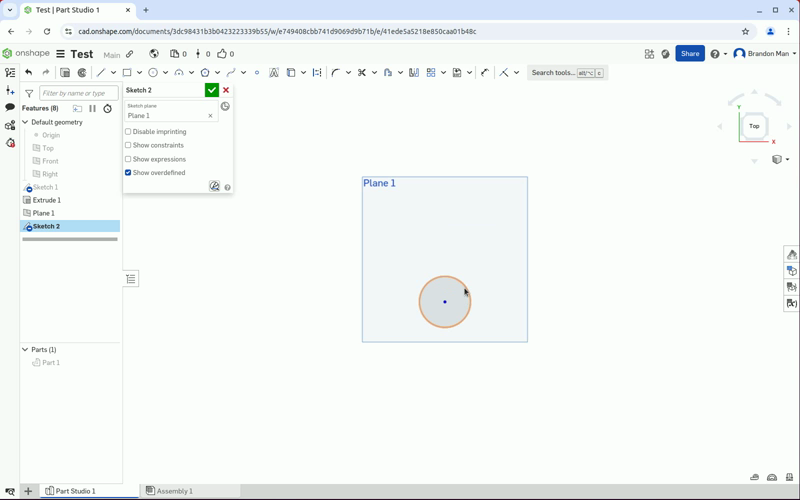
scroll(6)
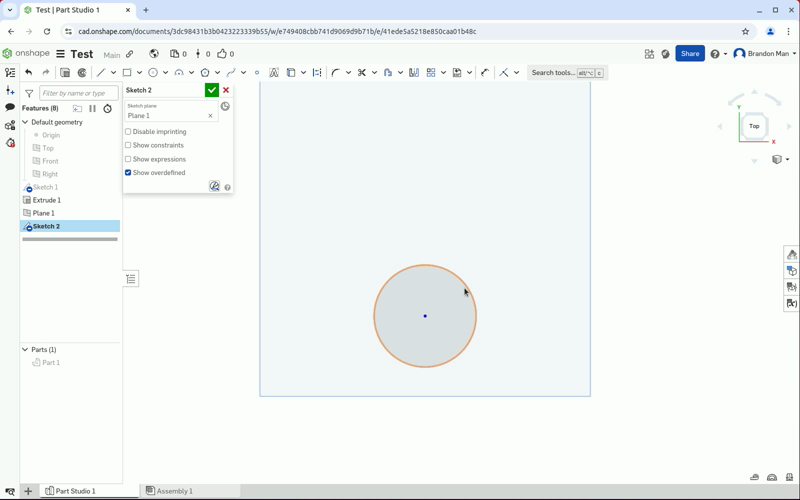
click(464, 287)
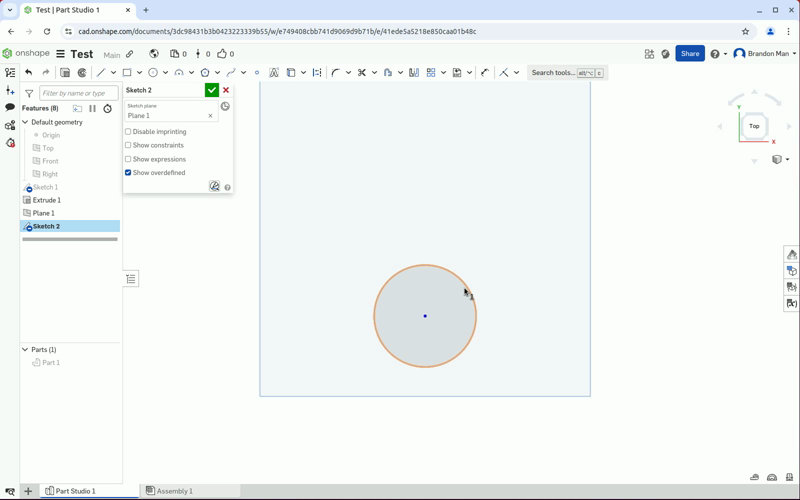
scroll(-6)
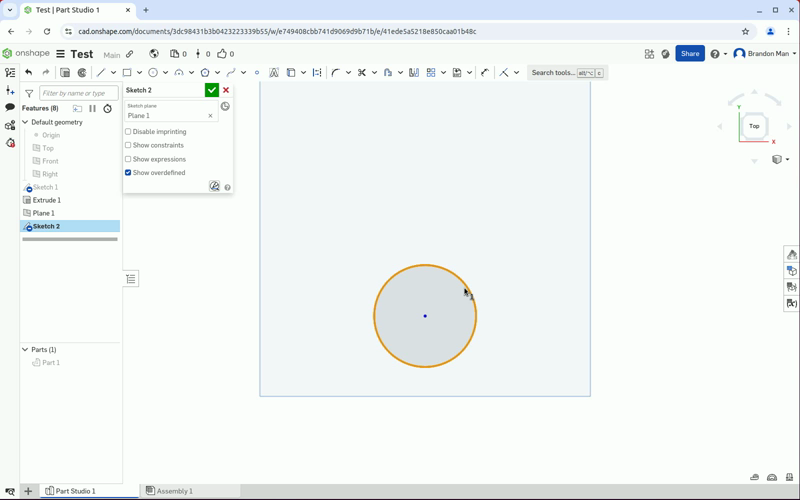
scroll(-6)
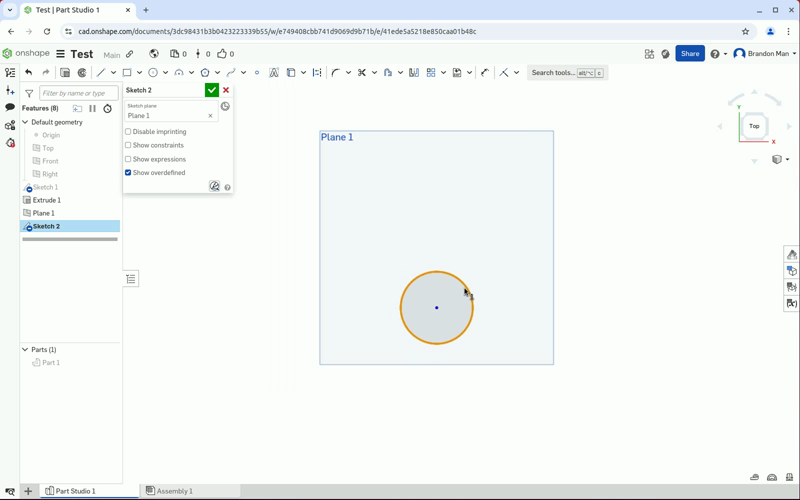
scroll(-6)
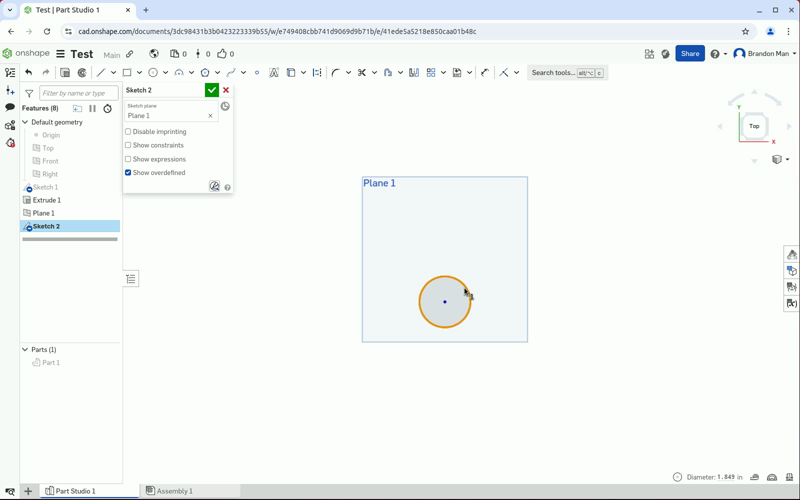
scroll(-6)
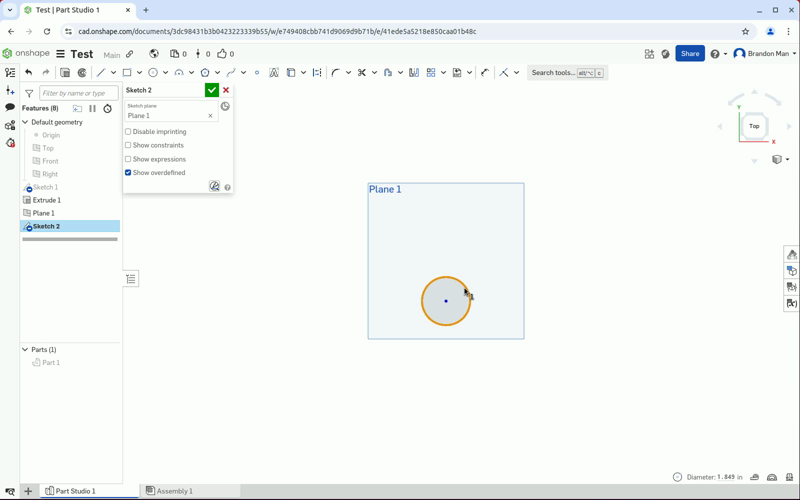
scroll(-6)
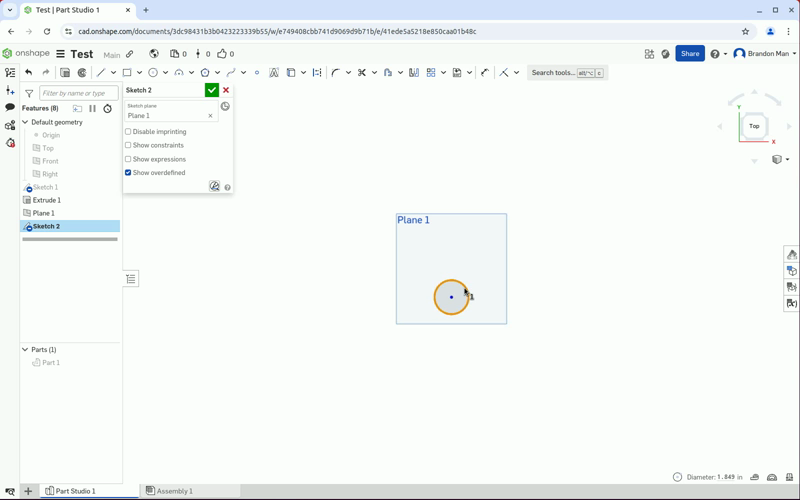
scroll(-6)
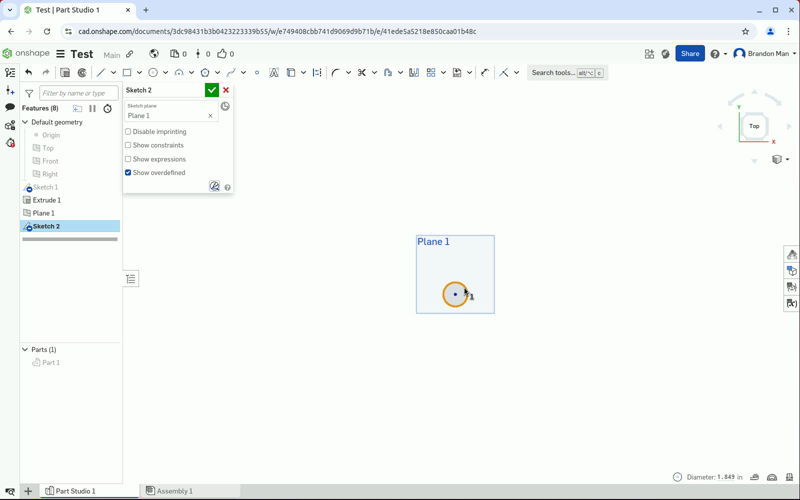
scroll(-6)
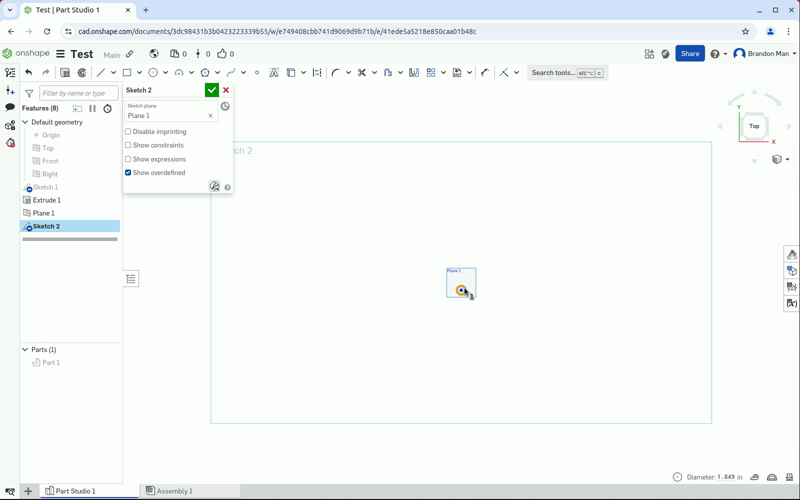
mouse_move(73, 352)
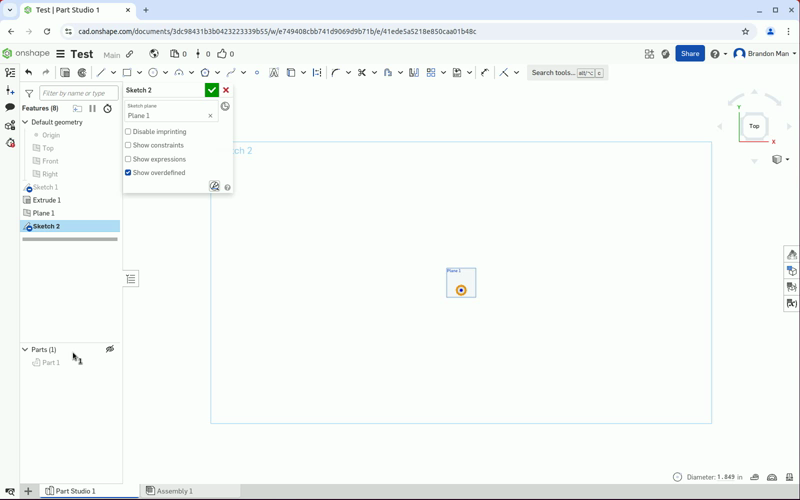
key(shift+y)
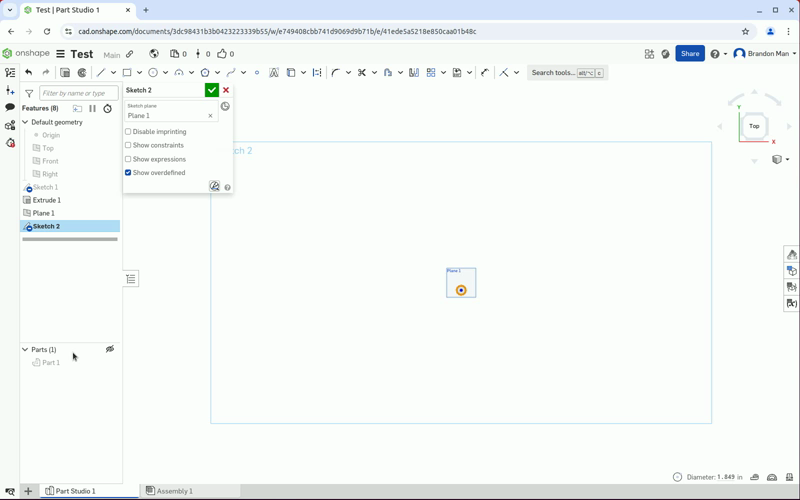
key(shift+e)
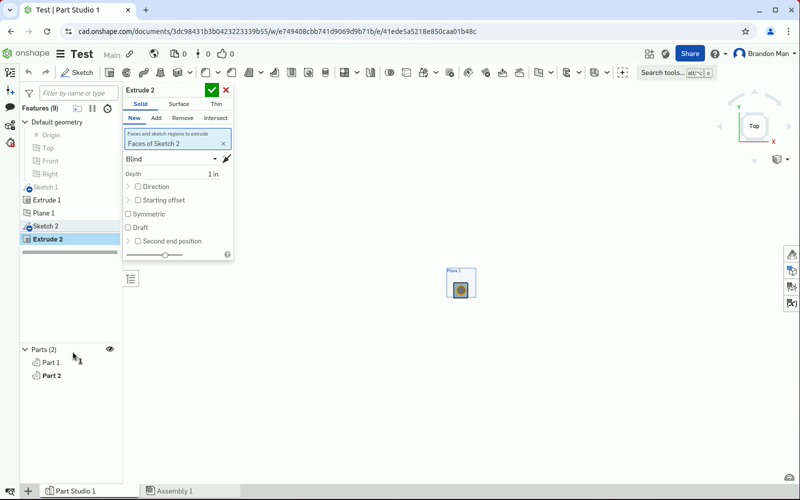
mouse_move(143, 106)
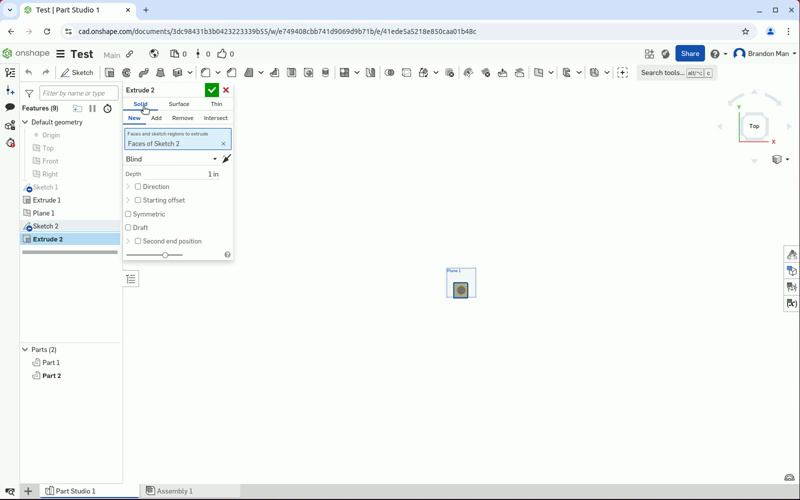
click(143, 106)
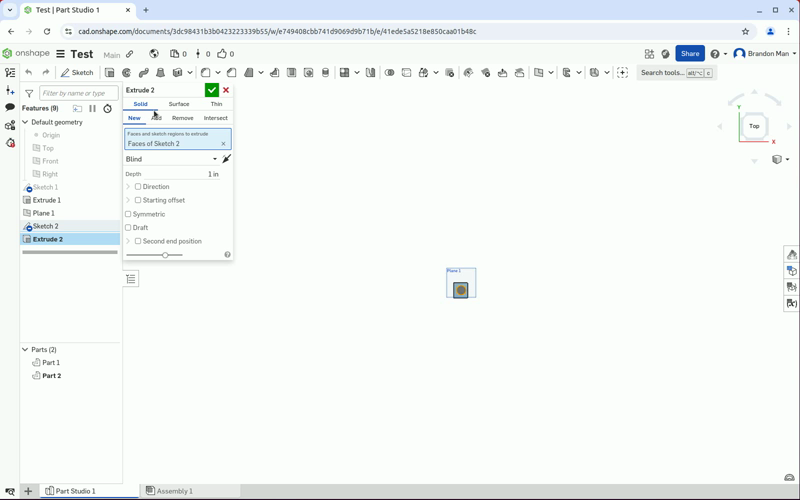
mouse_move(186, 120)
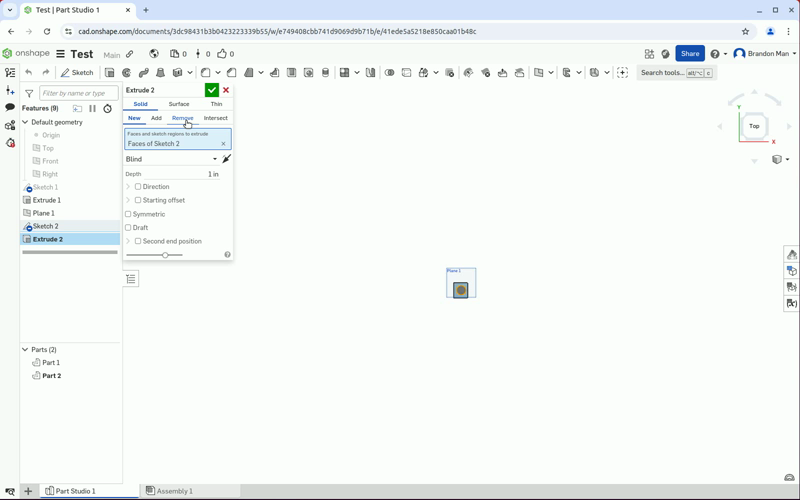
click(186, 120)
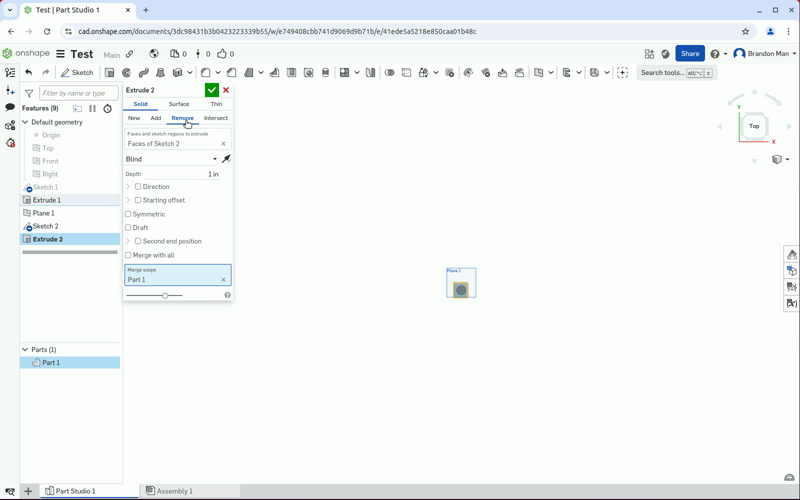
key(tab, 4)
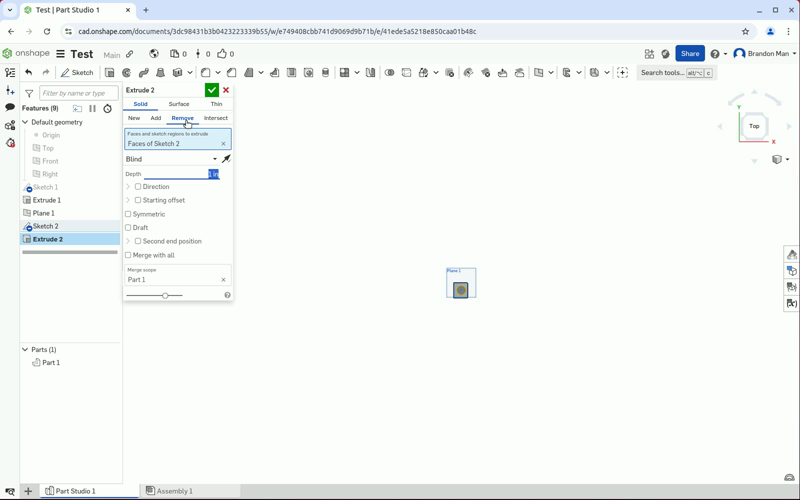
text(4.574)
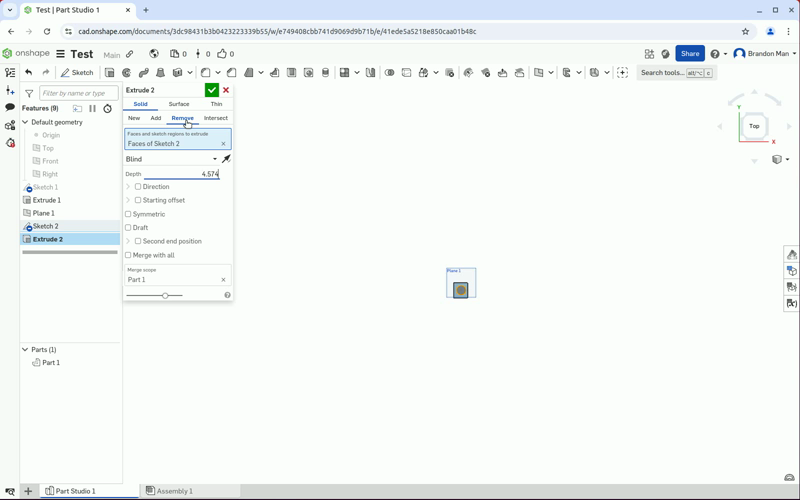
key(tab, 6)
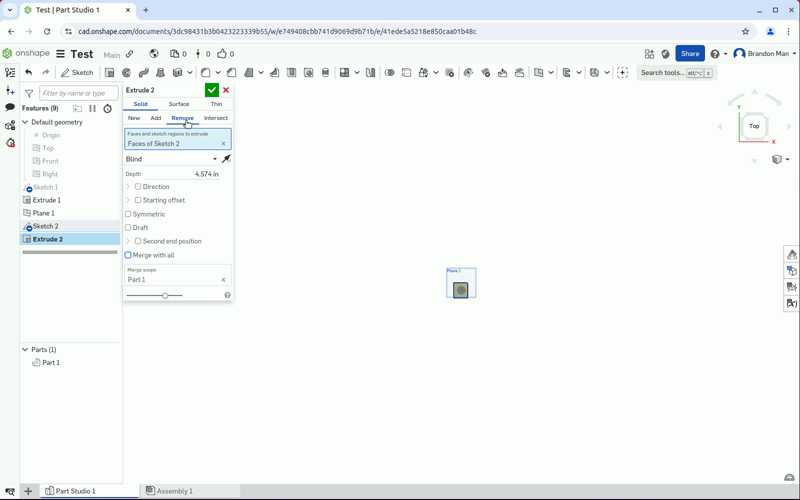
key(space)
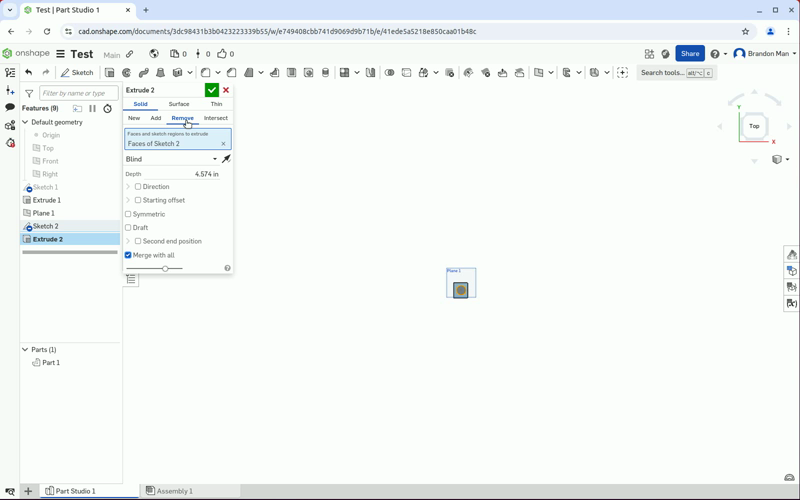
key(enter)
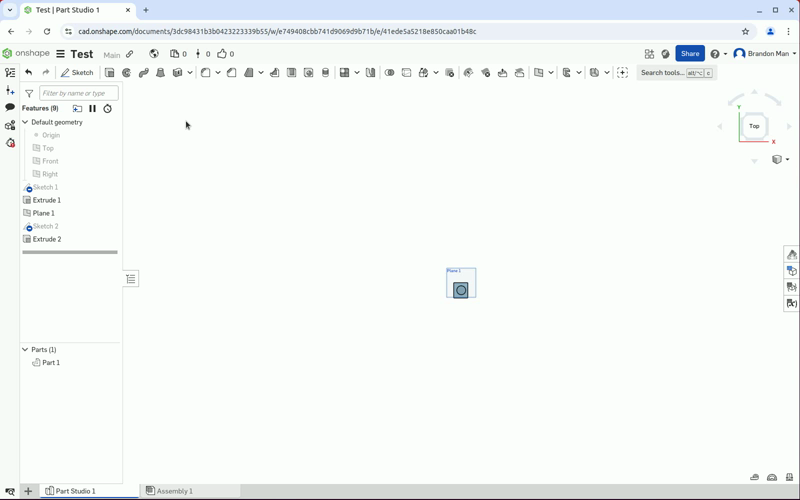
key(shift+h)
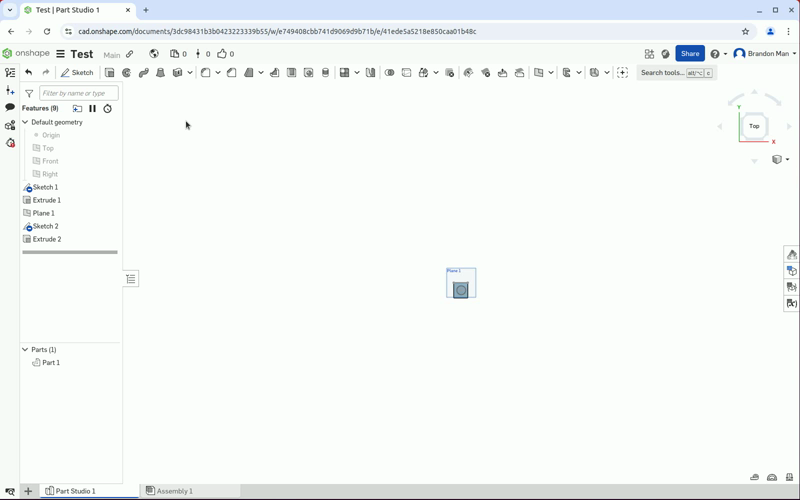
key(shift+h)
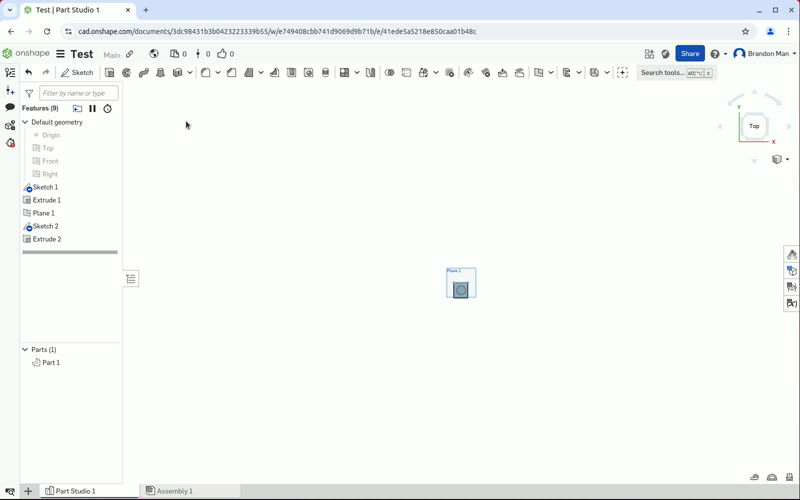
key(shift+7)
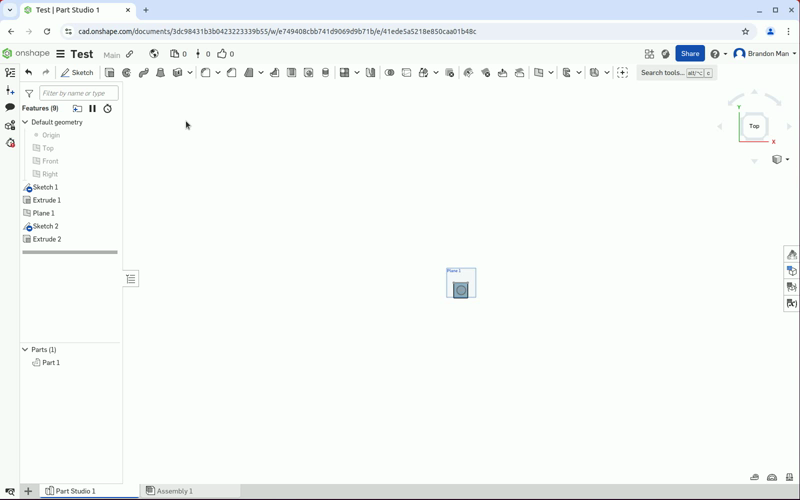
key(up, 3)
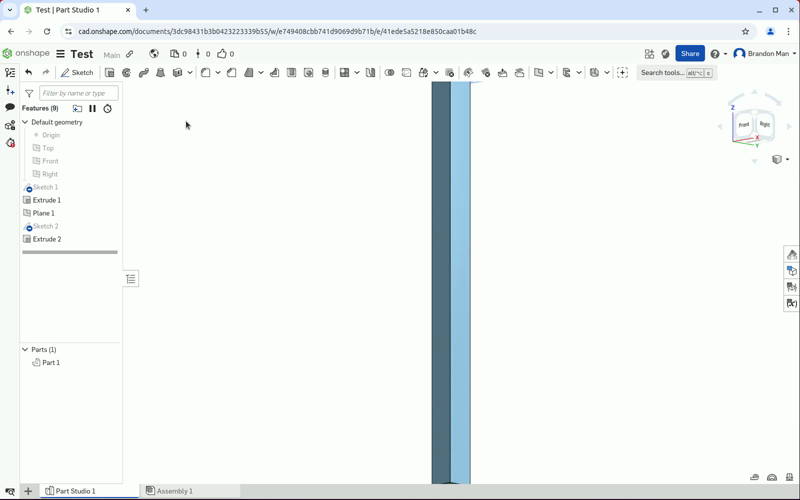
key(left, 3)
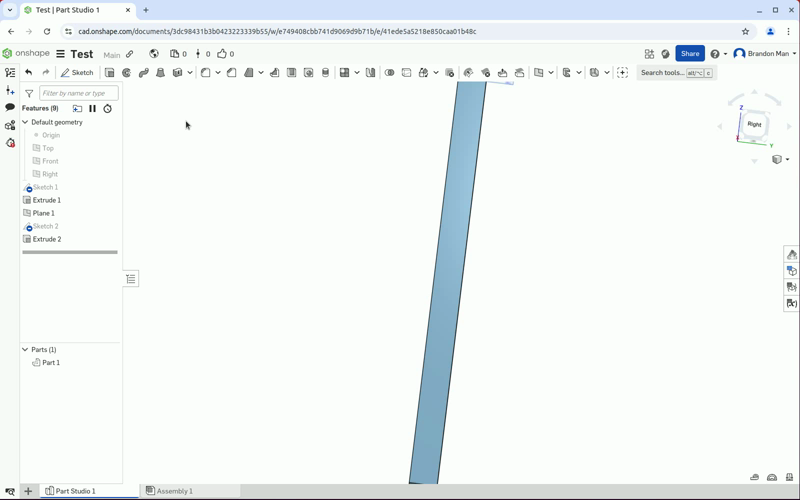
key(right, 3)
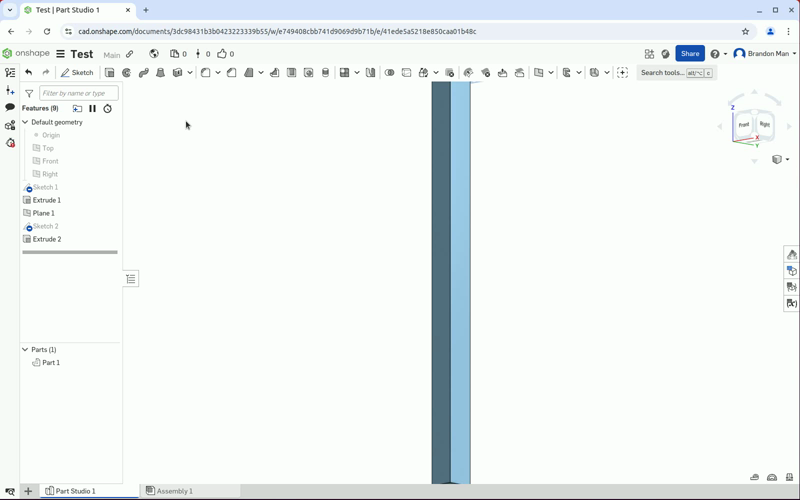
key(down, 3)
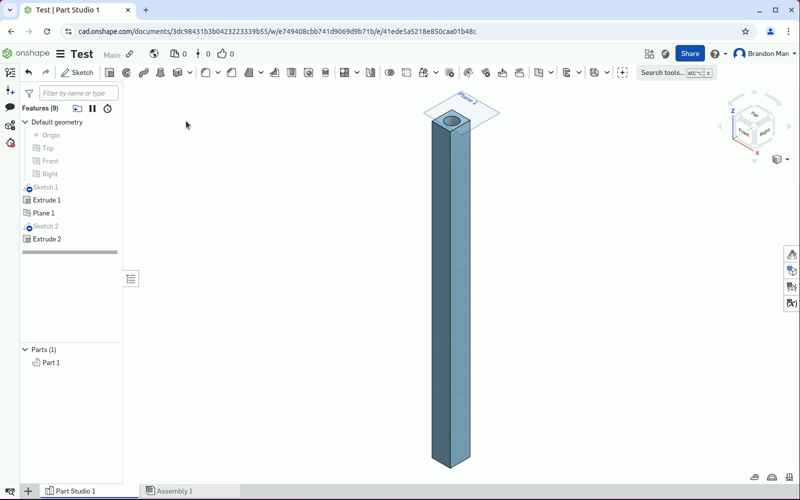
mouse_move(73, 189)
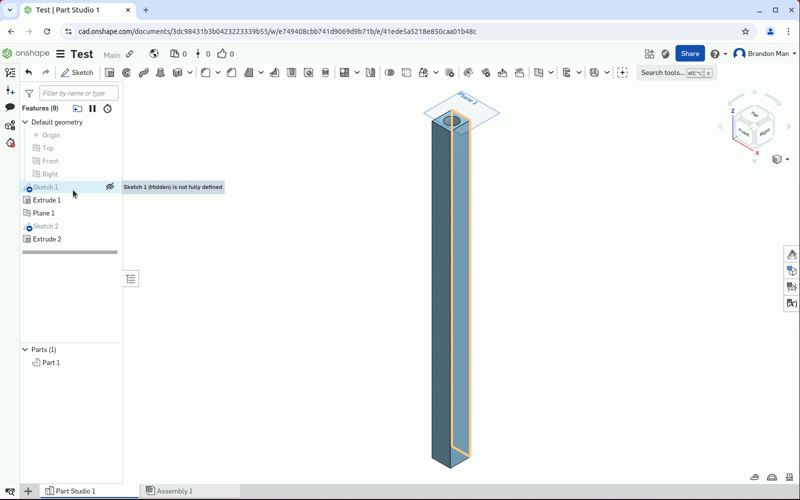
click(73, 189)